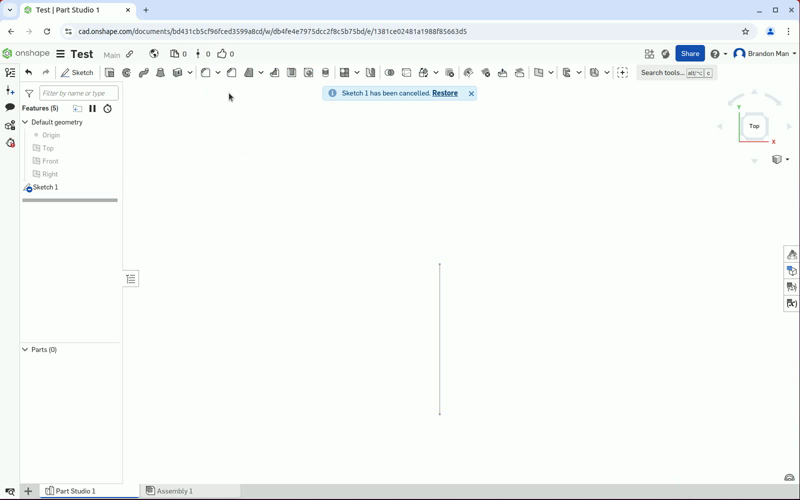
key(shift+h)
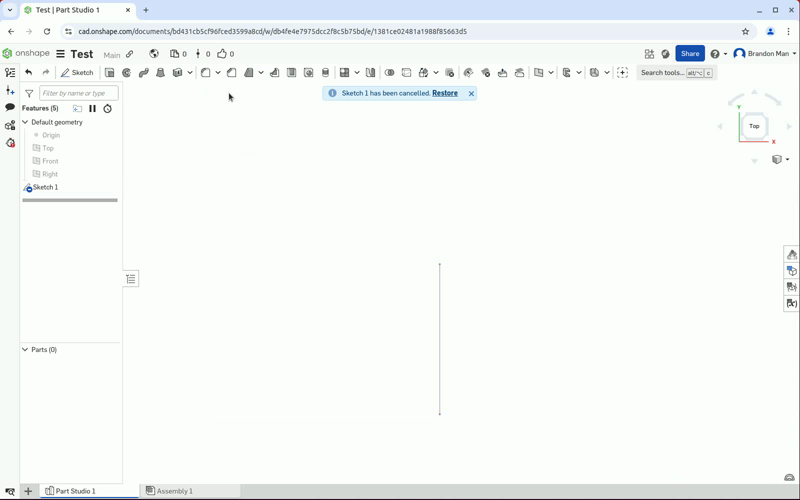
key(shift+s)
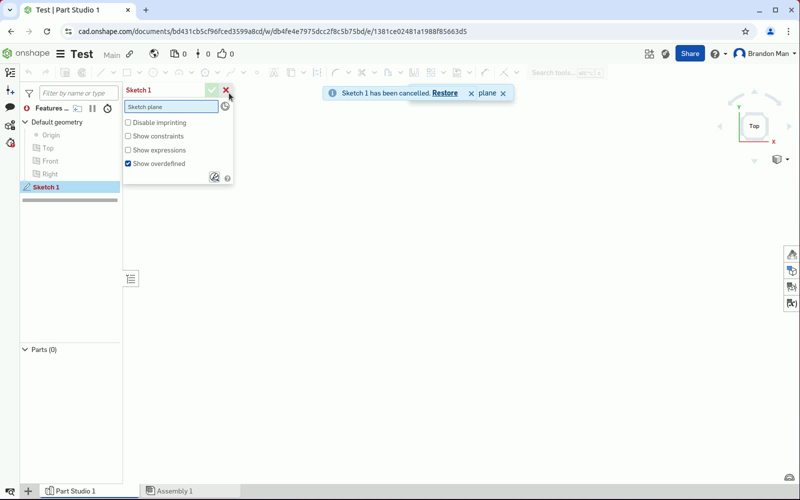
mouse_move(73, 150)
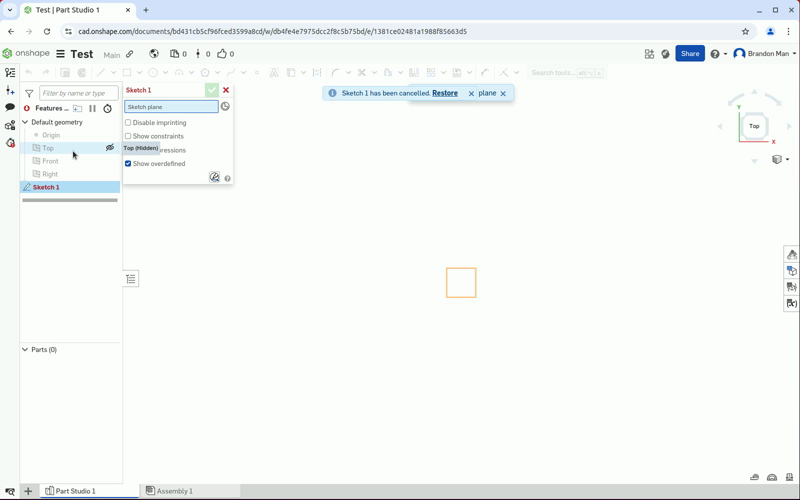
click(73, 150)
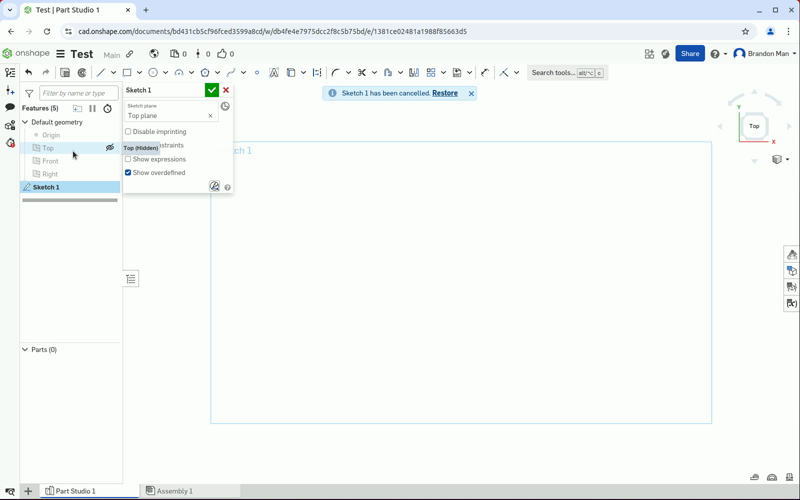
mouse_move(73, 352)
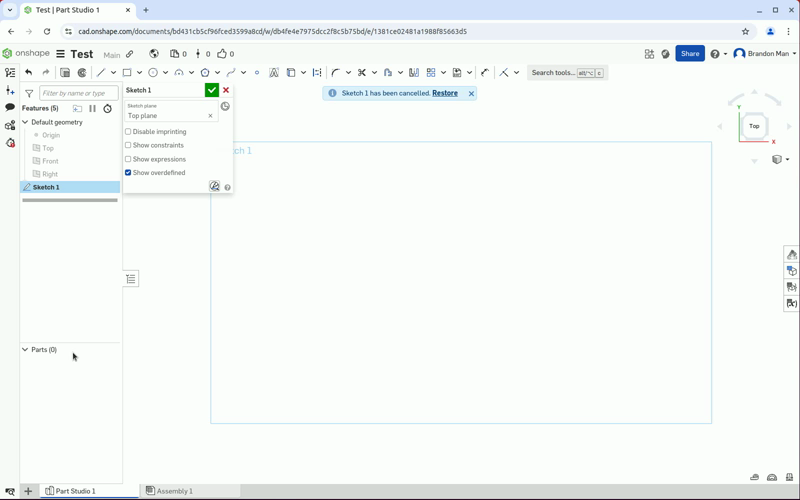
key(y)
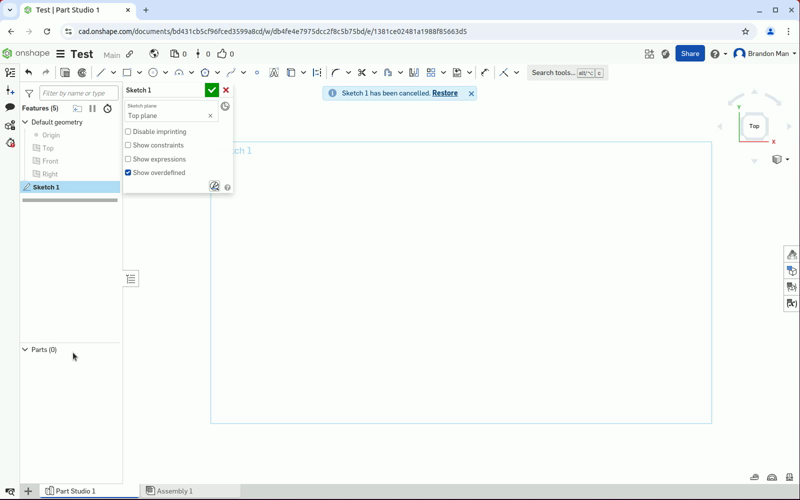
key(a)
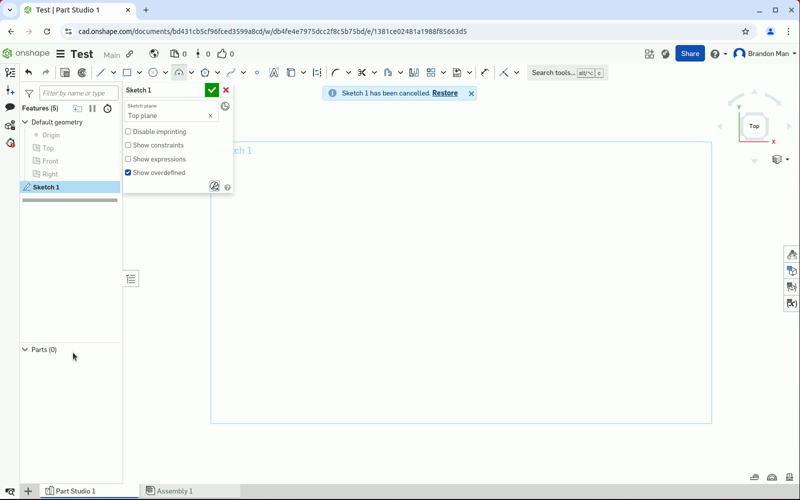
key_down(shift)
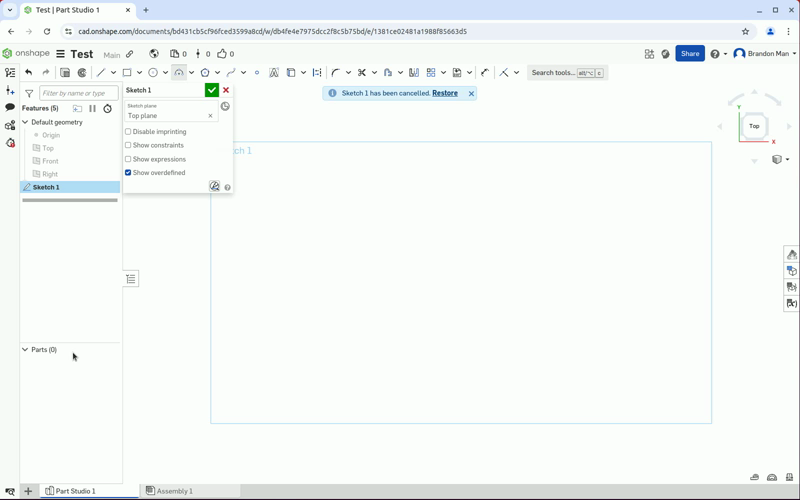
mouse_move(438, 375)
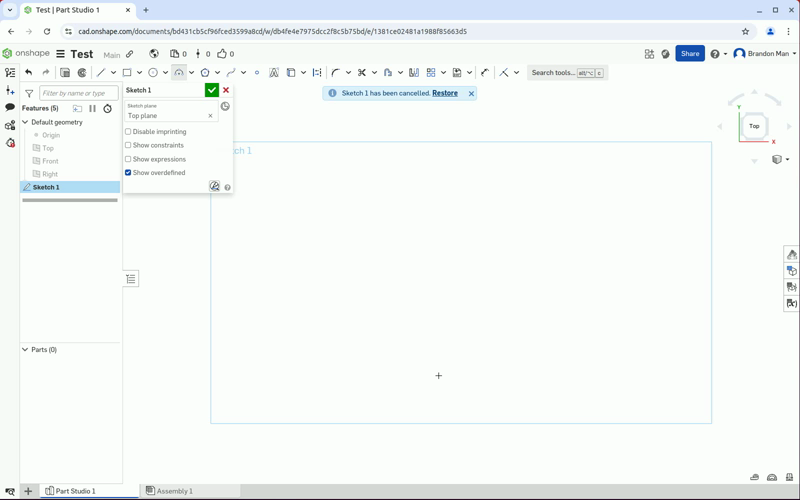
click(438, 375)
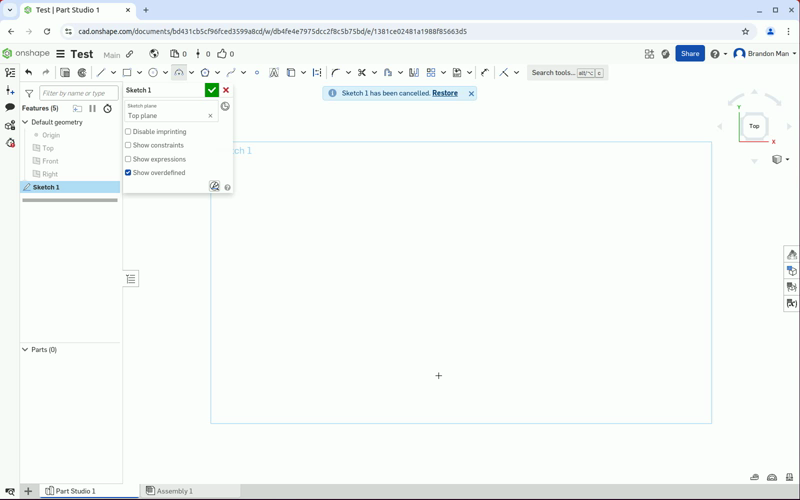
key_up(shift)
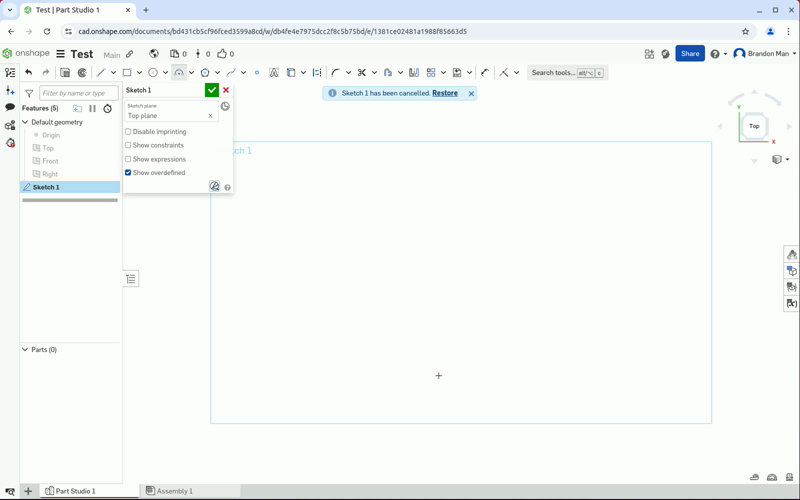
key_down(shift)
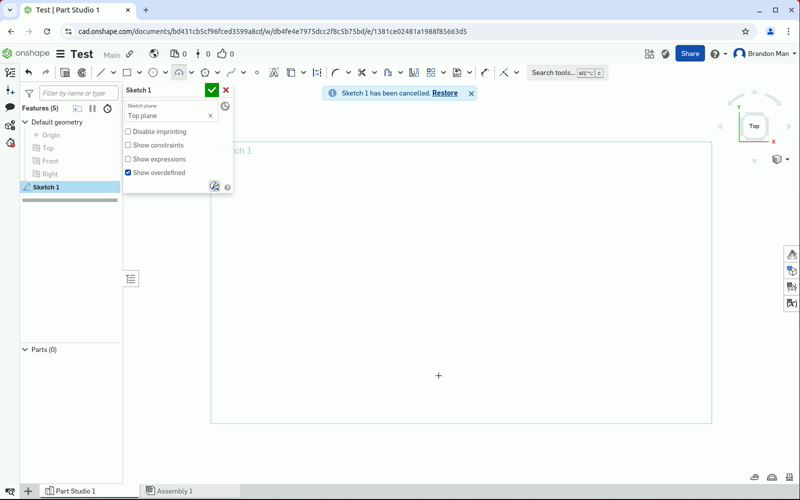
mouse_move(481, 375)
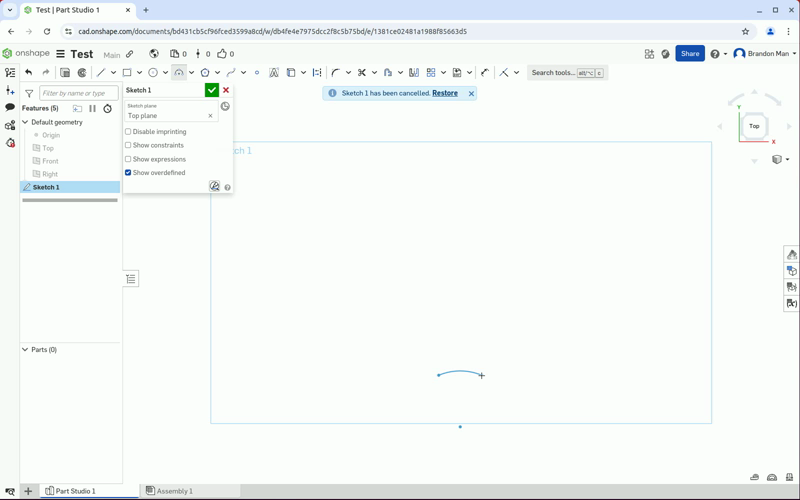
click(481, 375)
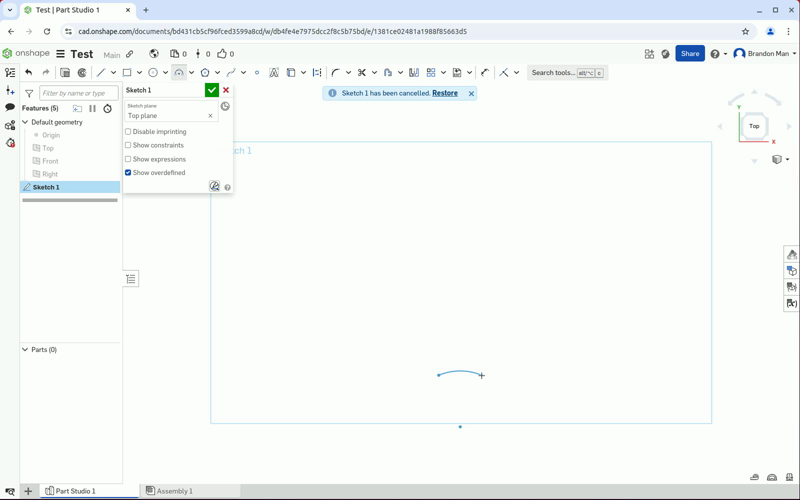
mouse_move(460, 192)
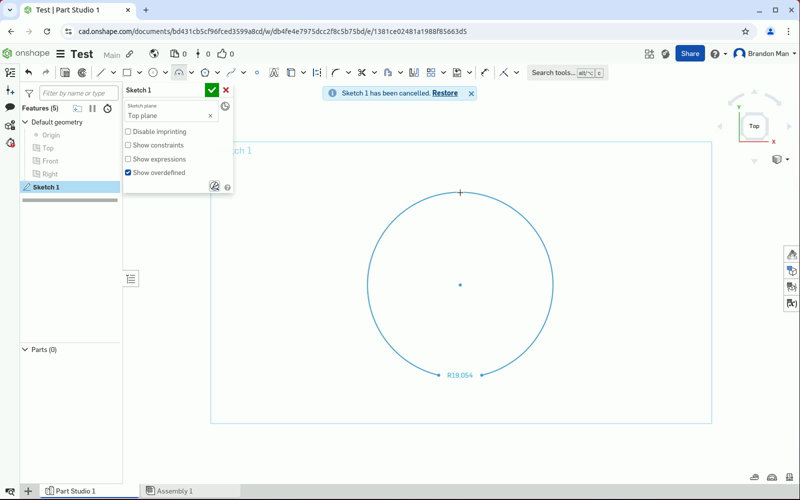
click(460, 192)
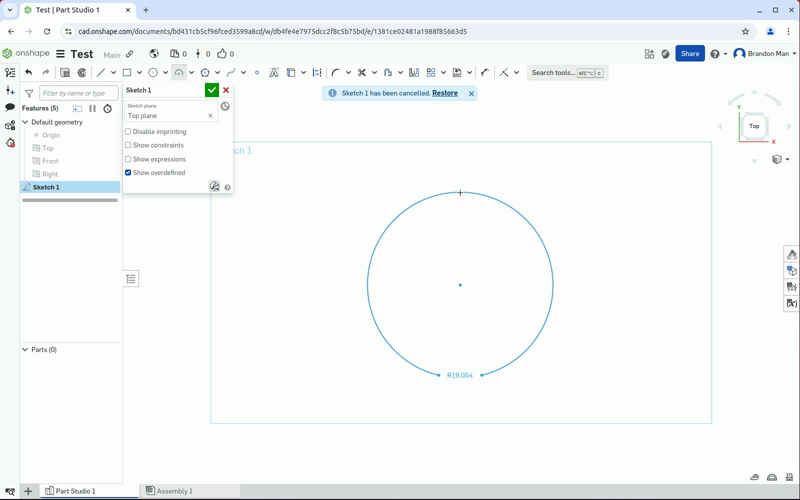
key_up(shift)
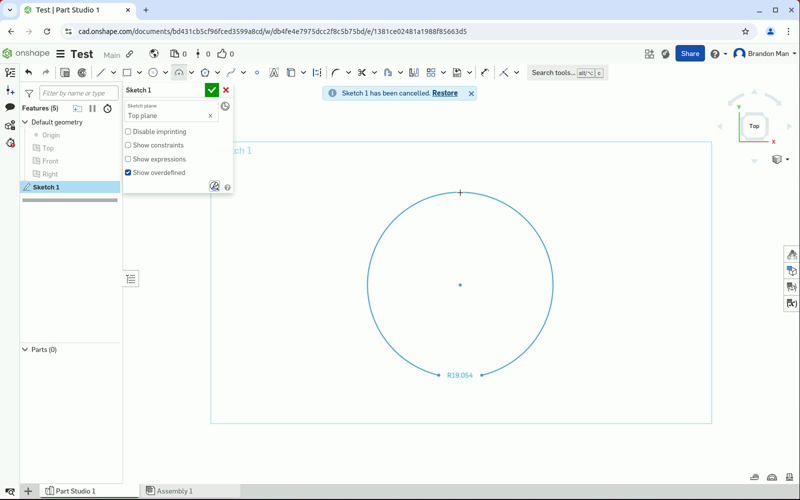
key(esc)
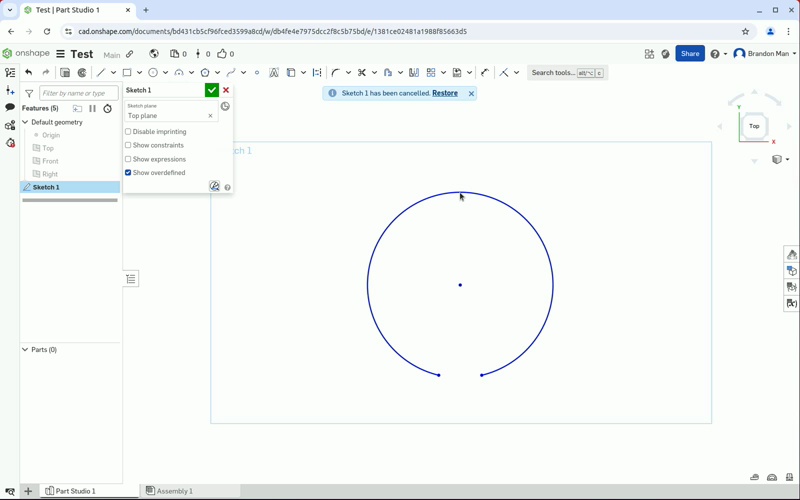
key(l)
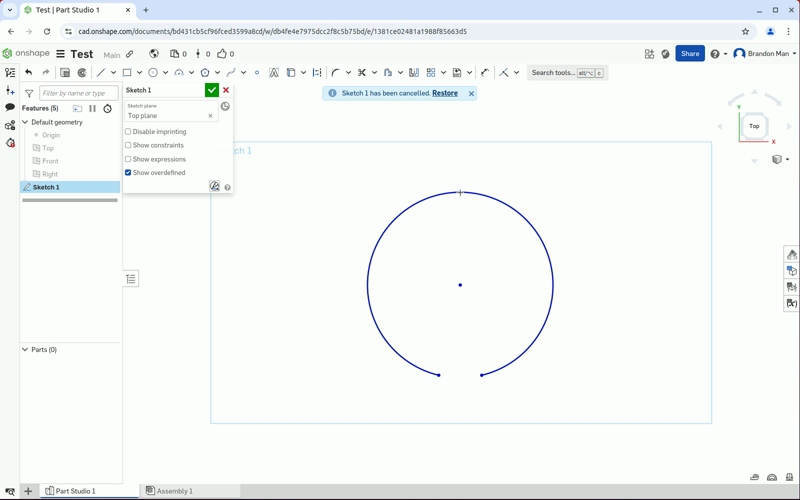
mouse_move(481, 375)
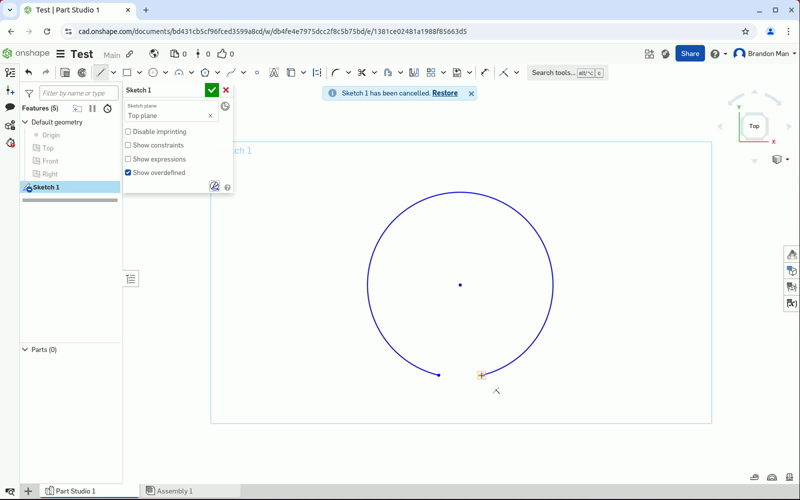
click(481, 375)
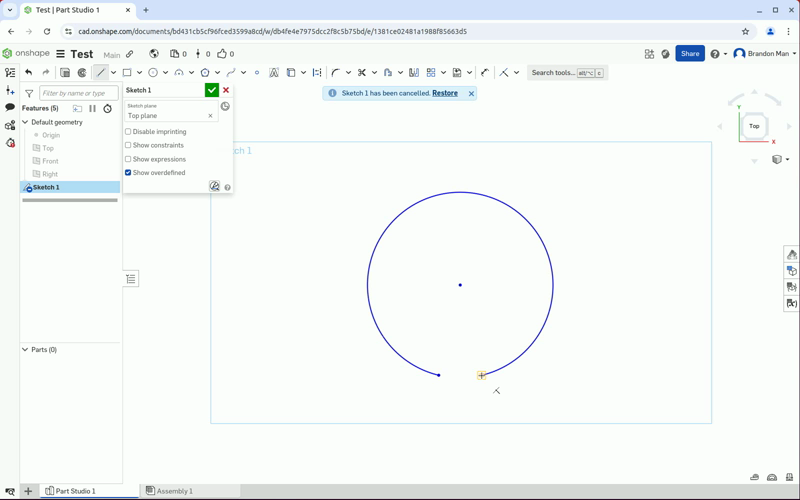
key_down(shift)
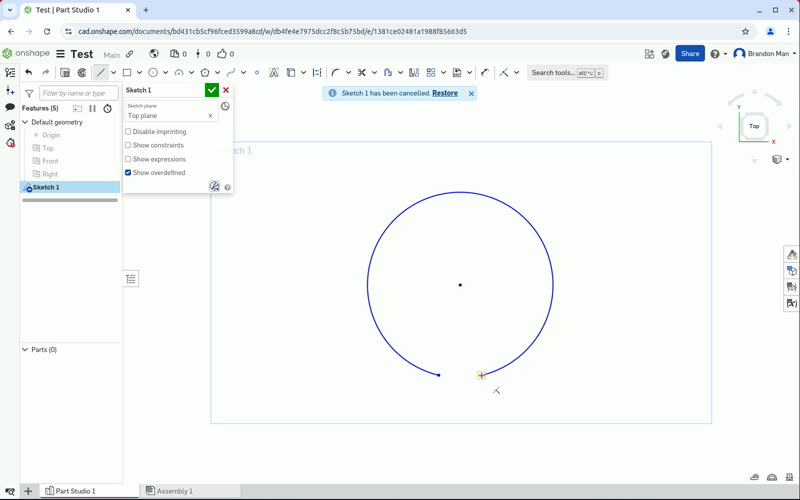
mouse_move(481, 303)
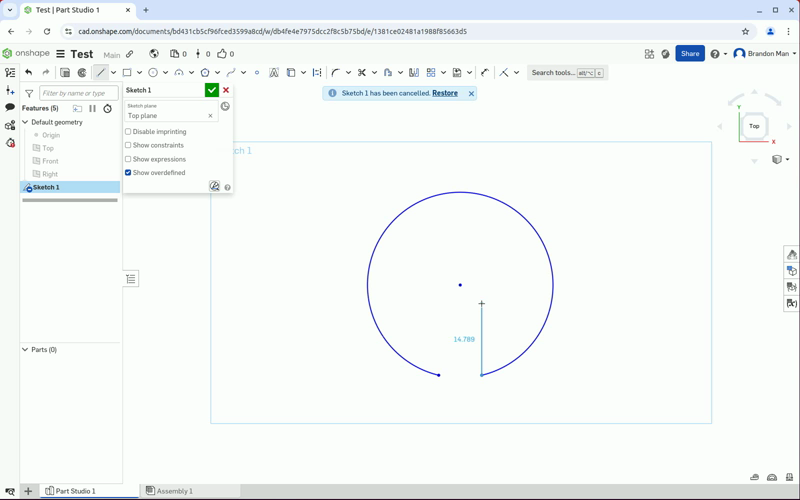
click(481, 303)
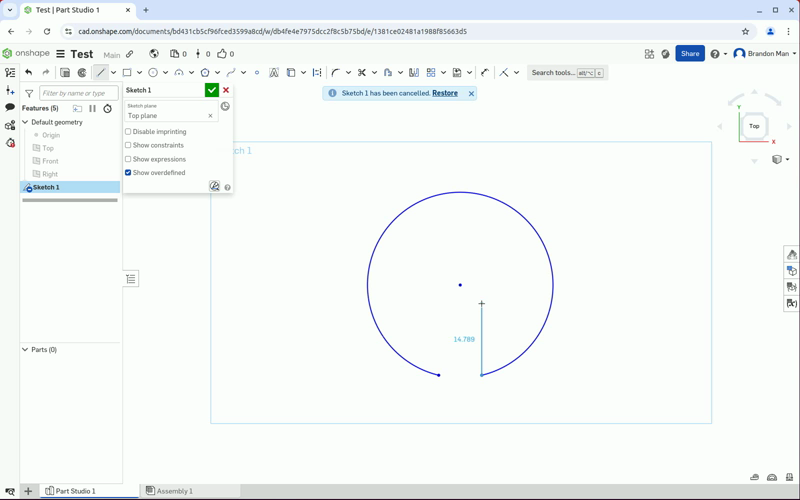
key_up(shift)
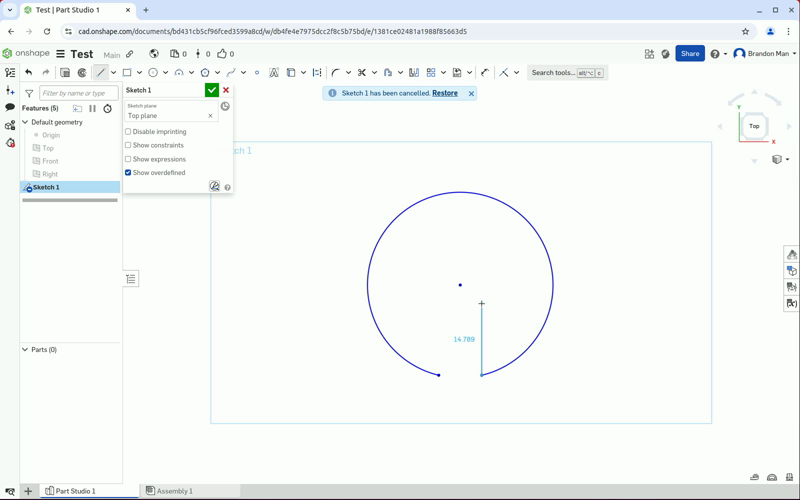
key(esc)
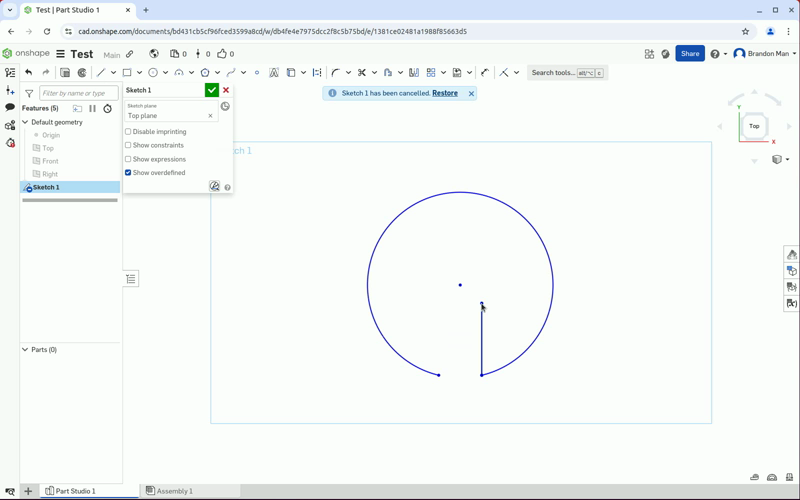
key(a)
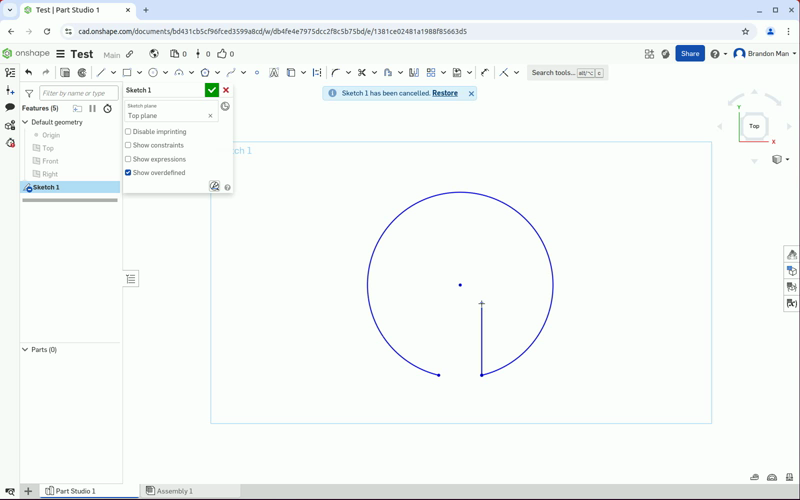
mouse_move(481, 303)
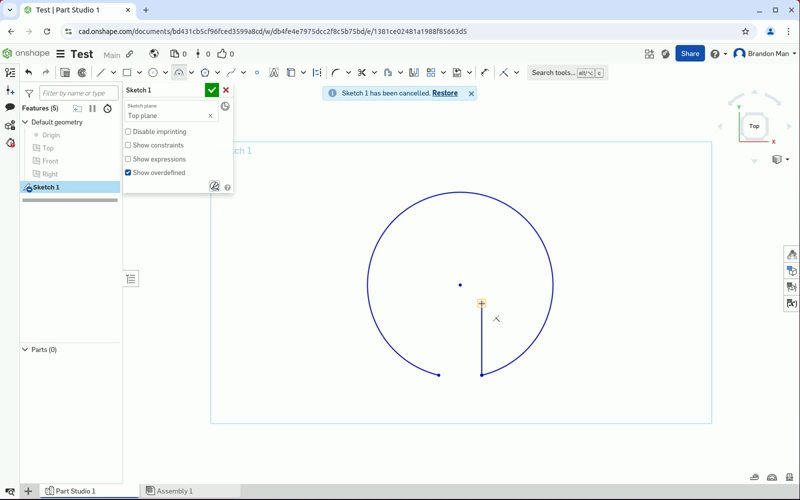
click(481, 303)
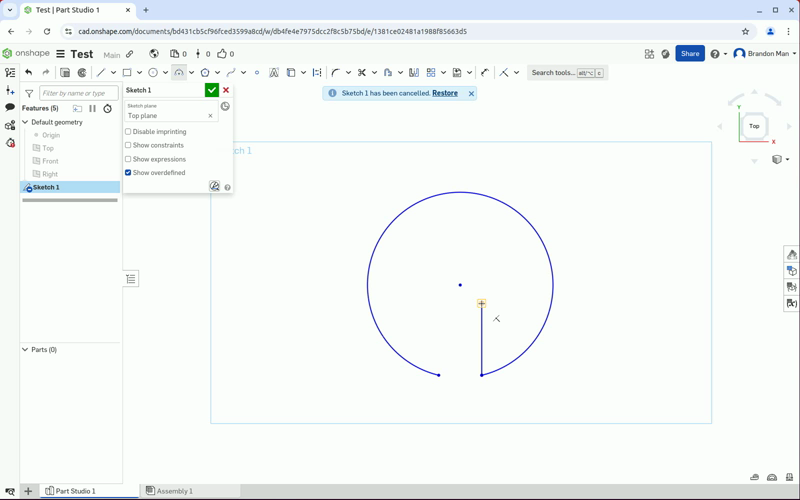
key_down(shift)
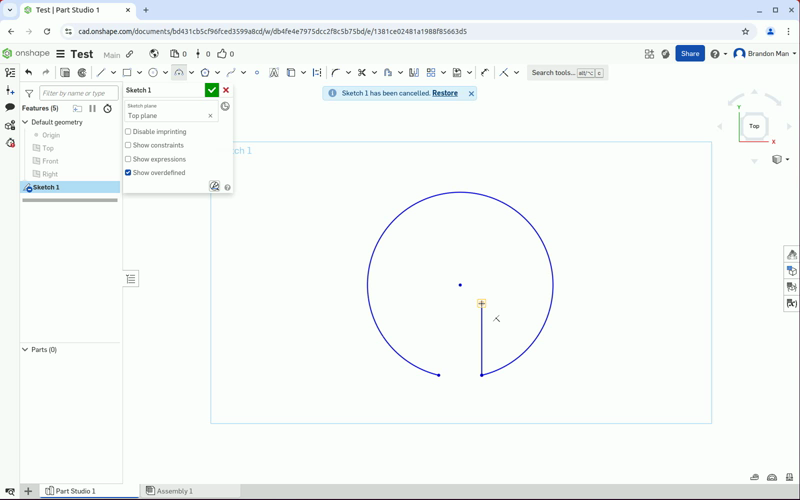
mouse_move(438, 303)
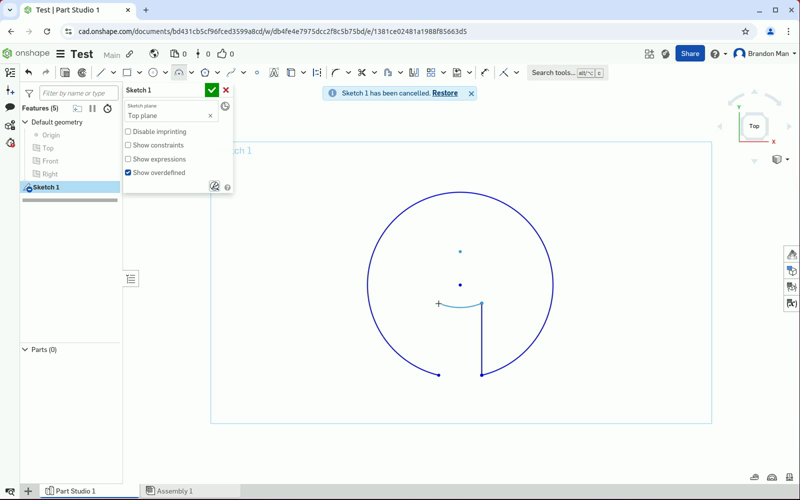
click(438, 303)
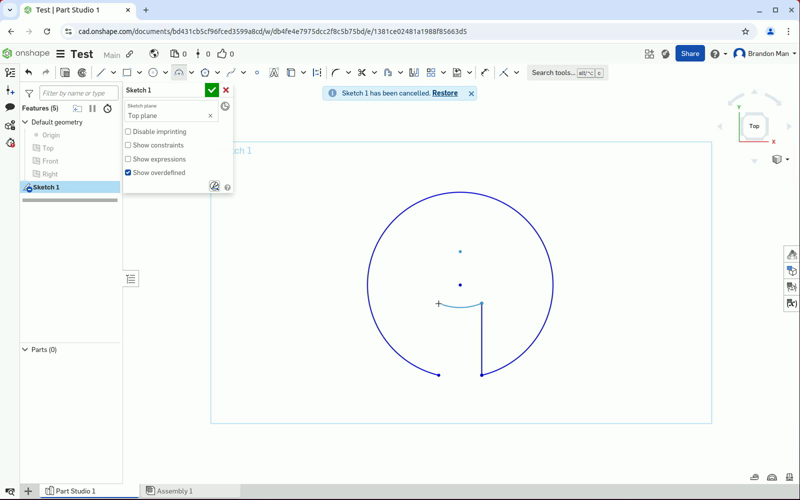
mouse_move(460, 254)
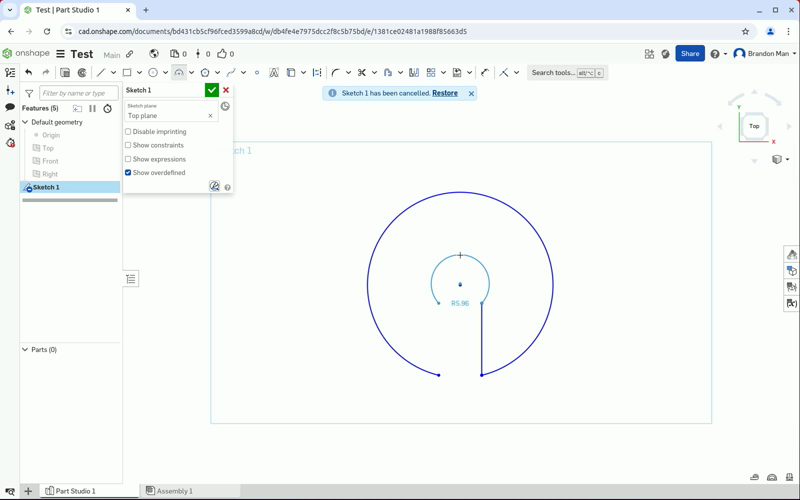
click(460, 254)
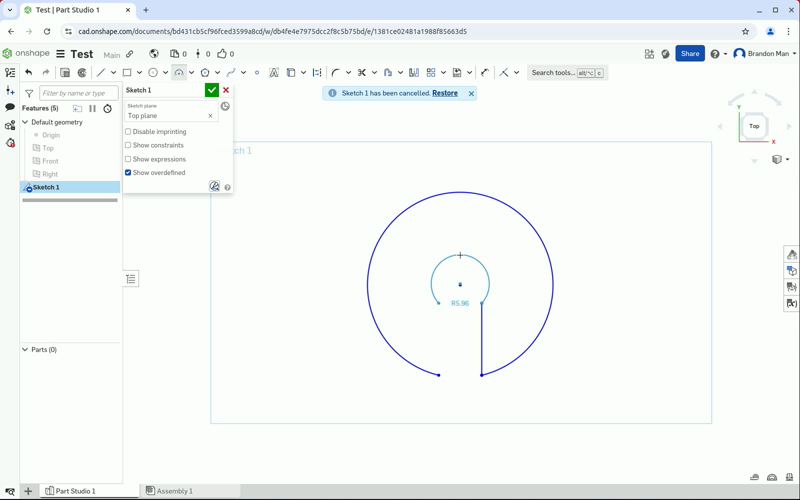
key_up(shift)
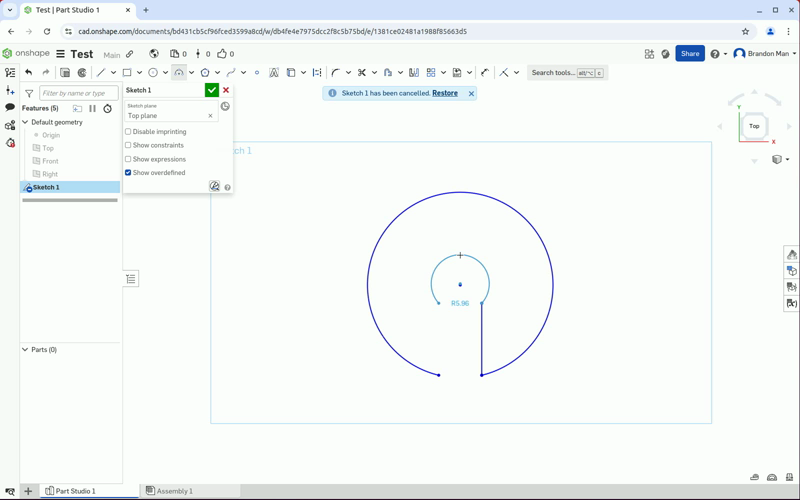
key(esc)
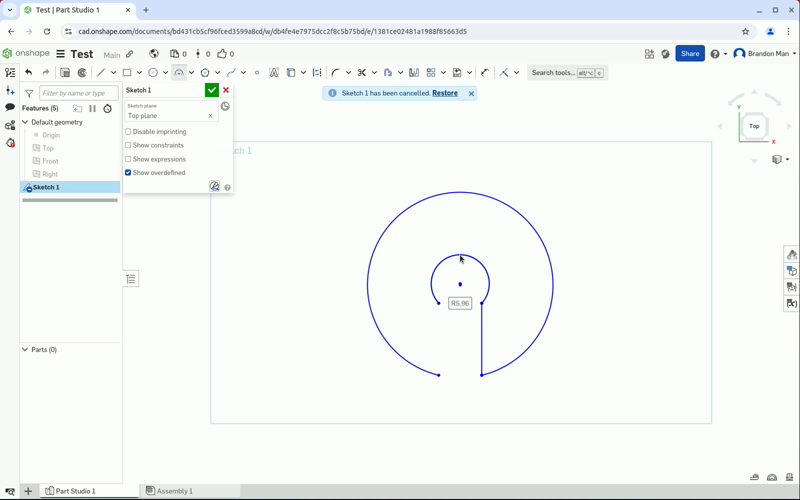
key(l)
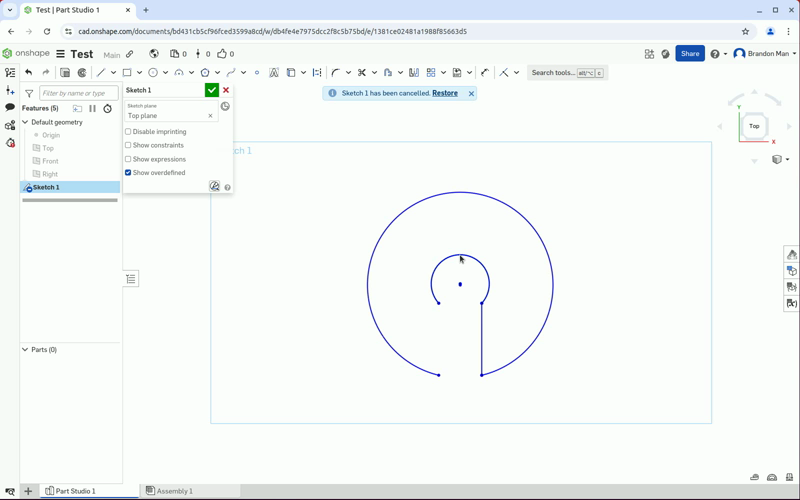
mouse_move(438, 303)
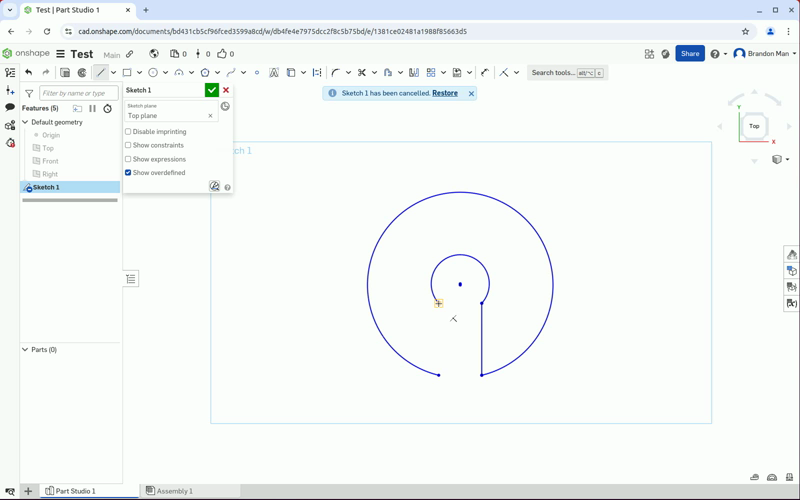
click(438, 303)
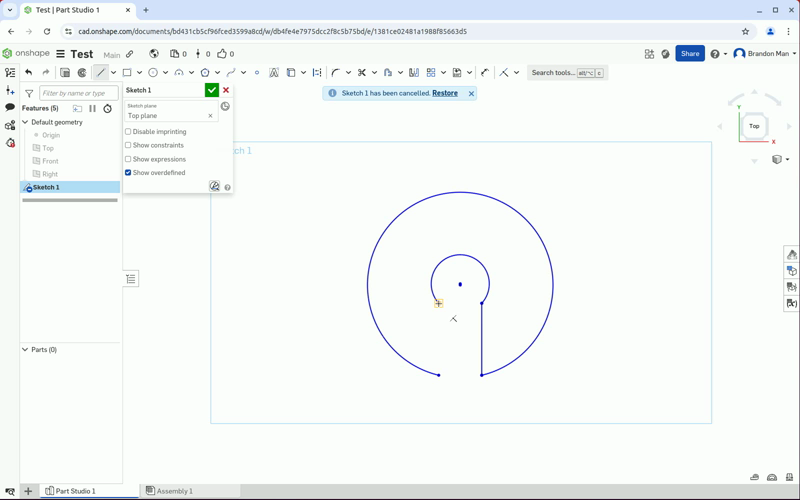
key_down(shift)
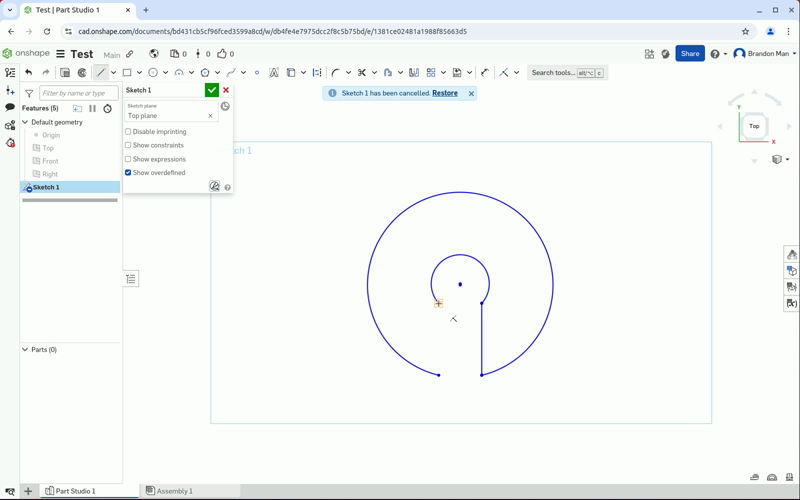
mouse_move(438, 375)
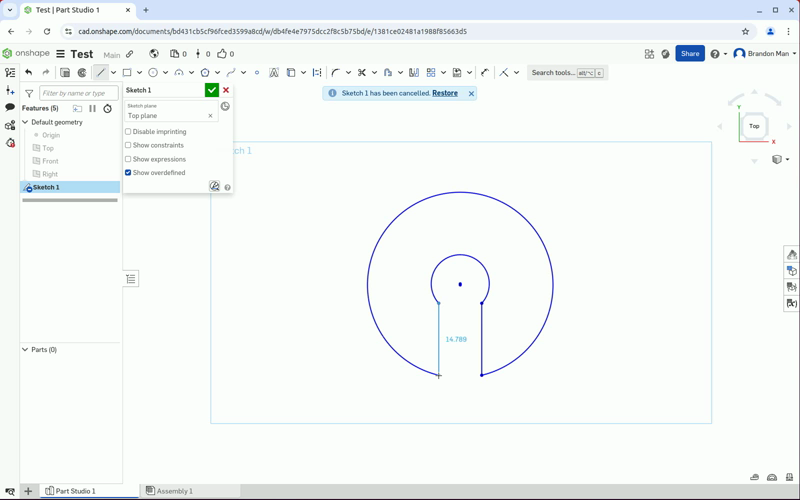
key_up(shift)
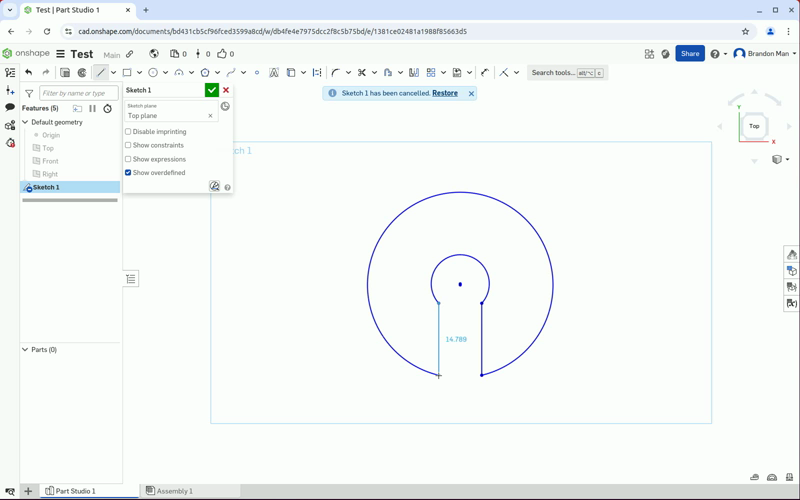
click(438, 375)
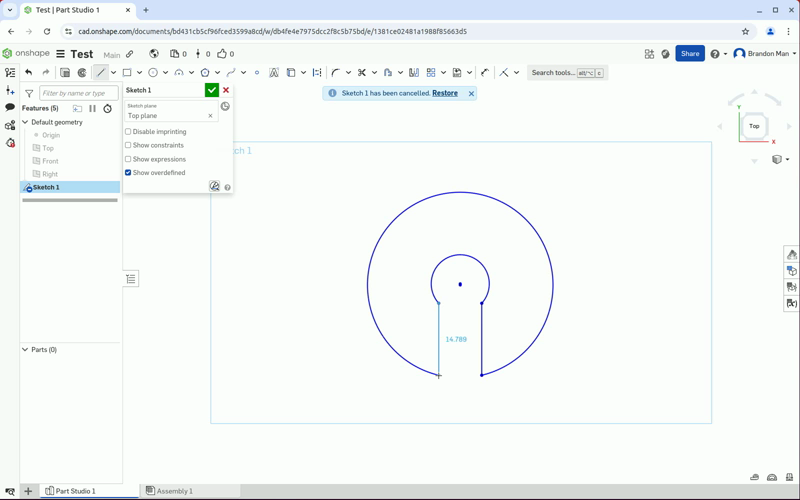
key(esc)
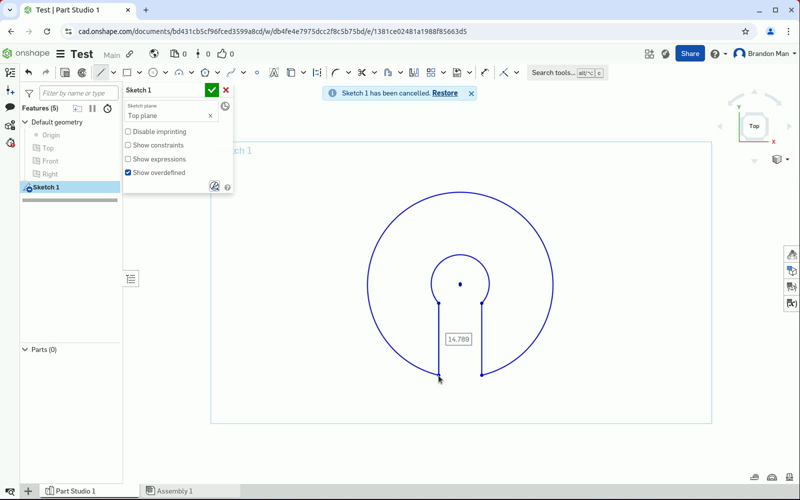
mouse_move(421, 327)
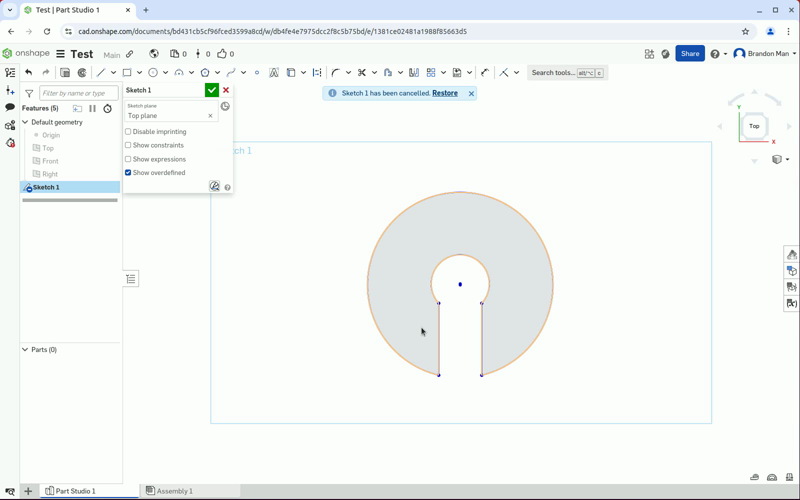
click(421, 327)
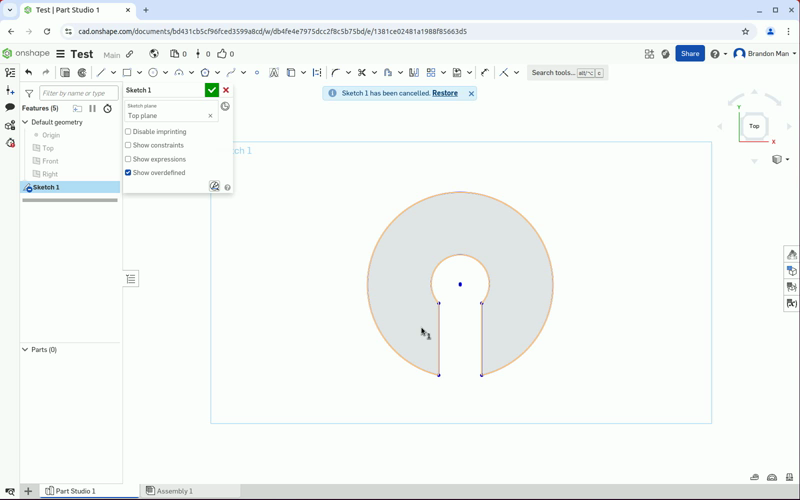
mouse_move(73, 352)
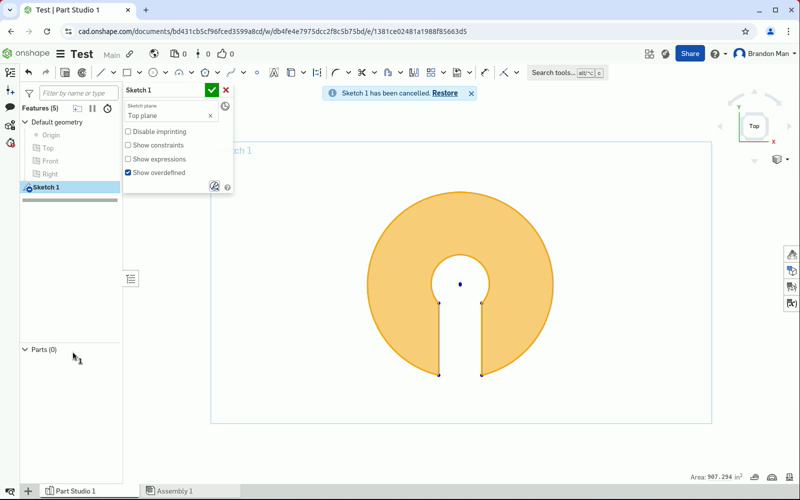
key(shift+y)
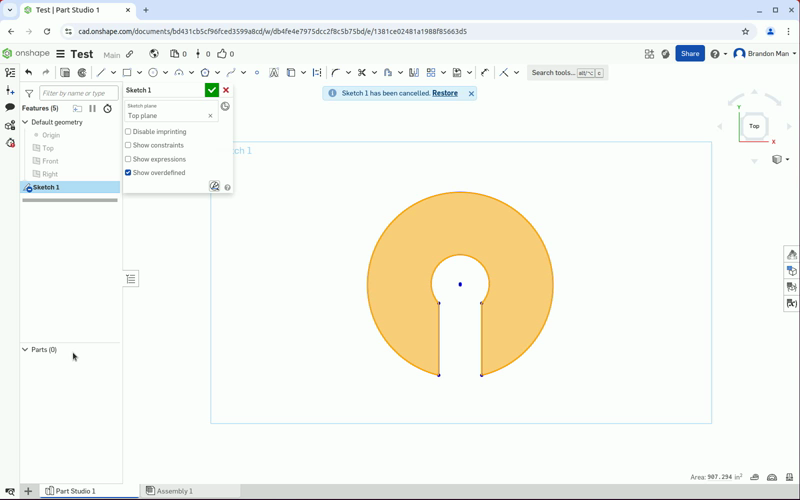
key(shift+e)
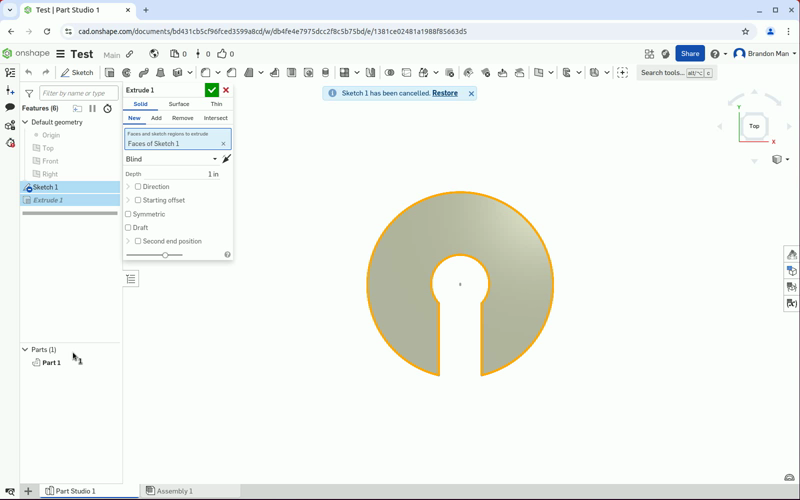
mouse_move(143, 106)
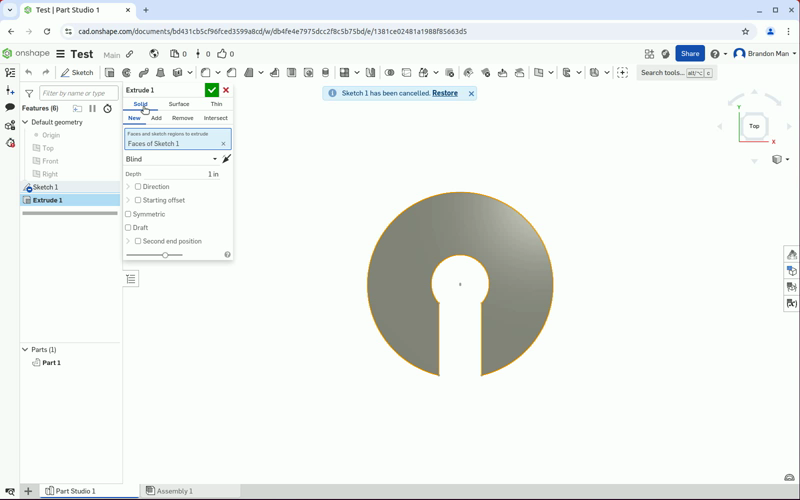
click(143, 106)
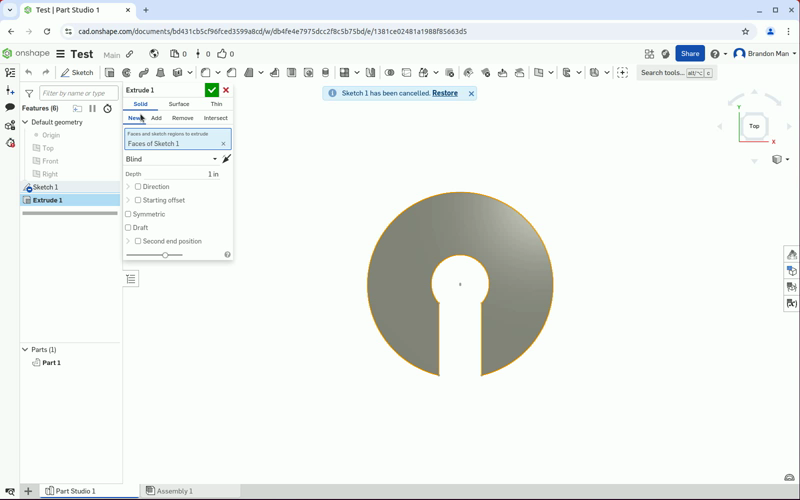
mouse_move(137, 120)
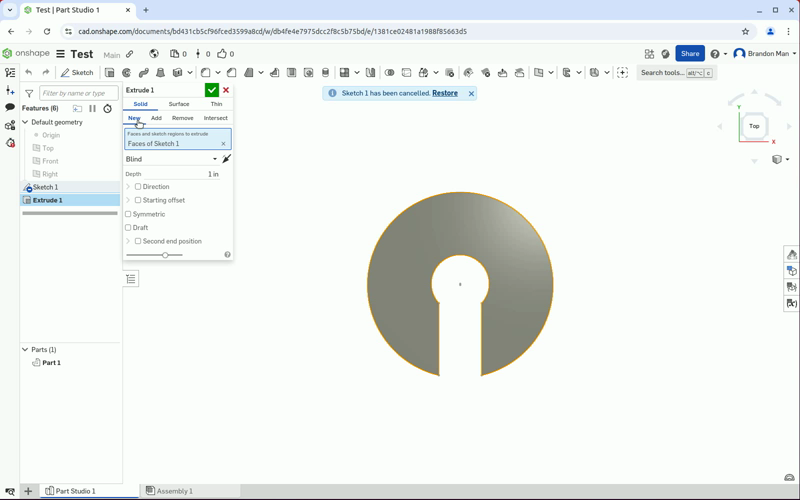
click(137, 120)
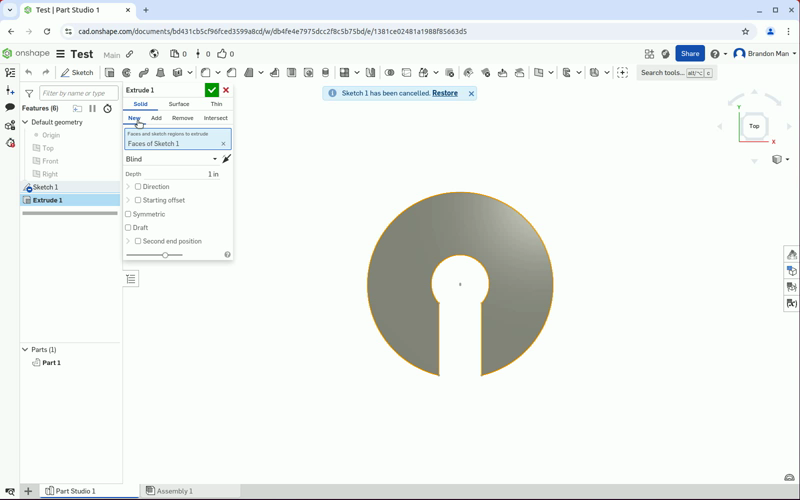
key(tab, 4)
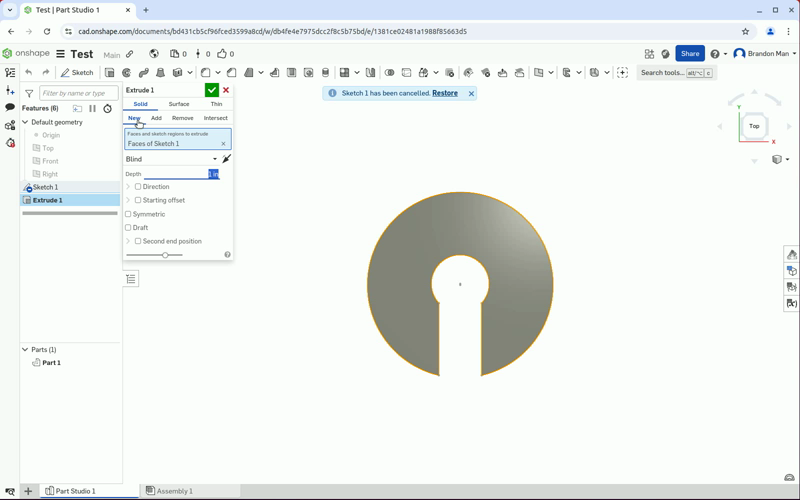
text(11.073)
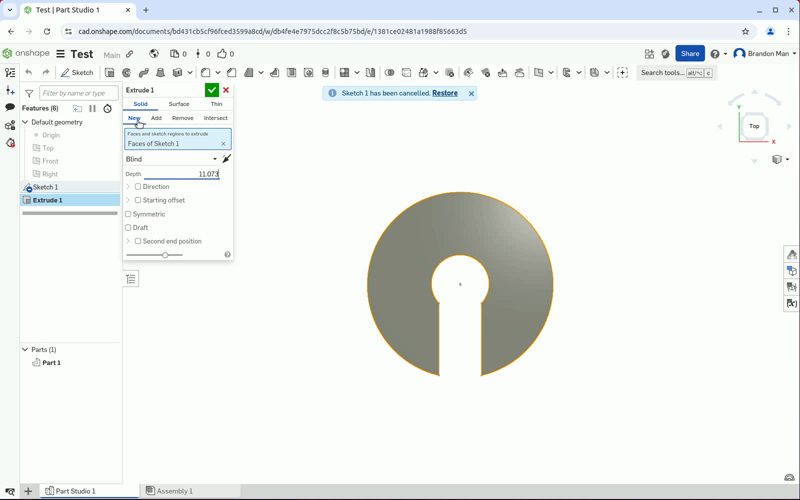
key(enter)
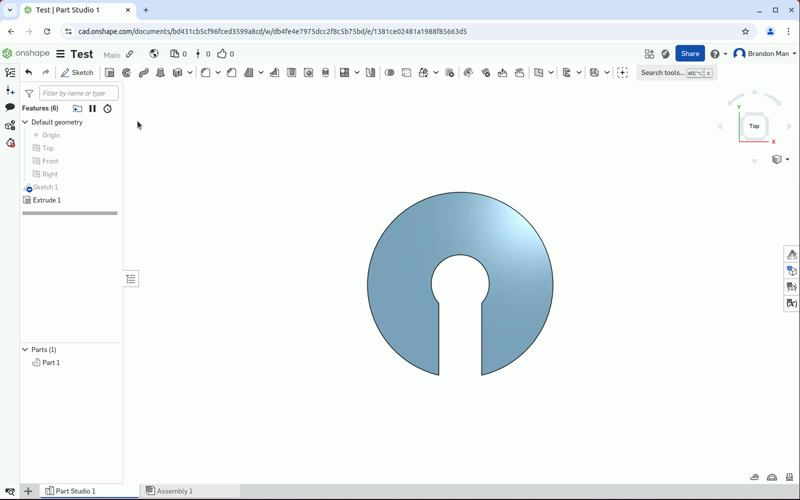
key(shift+h)
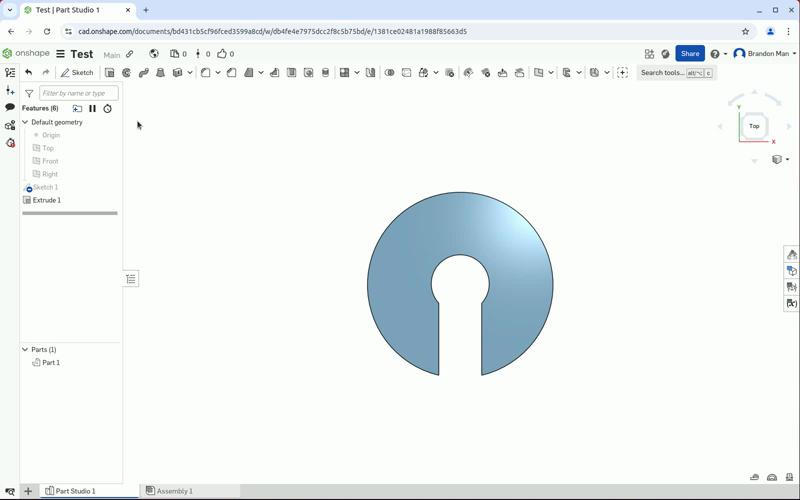
key(shift+h)
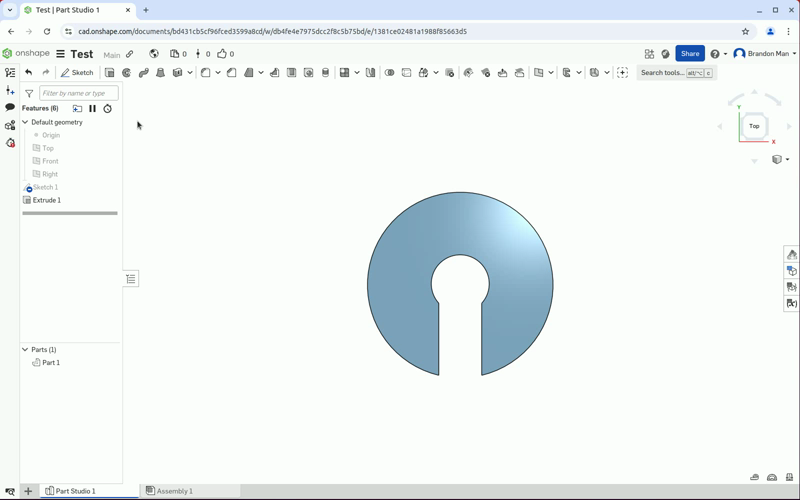
mouse_move(73, 189)
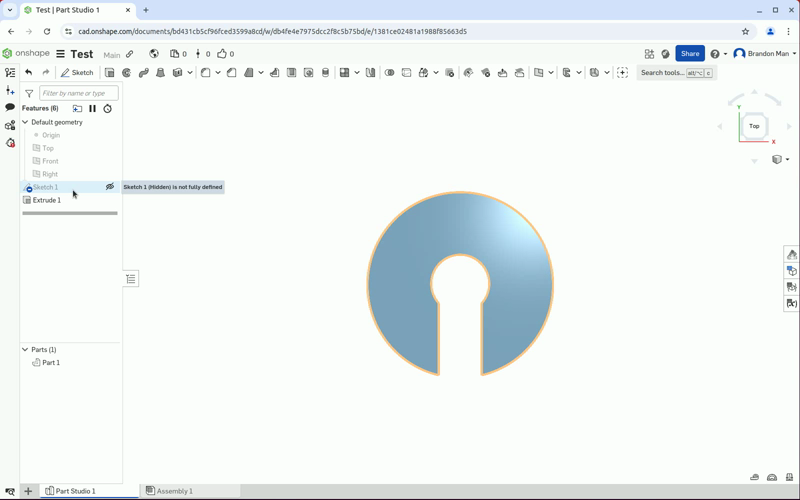
click(73, 189)
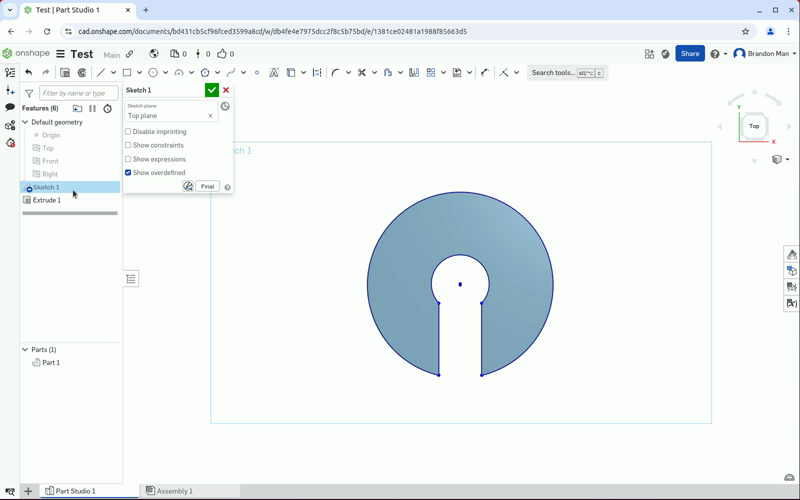
mouse_move(229, 92)
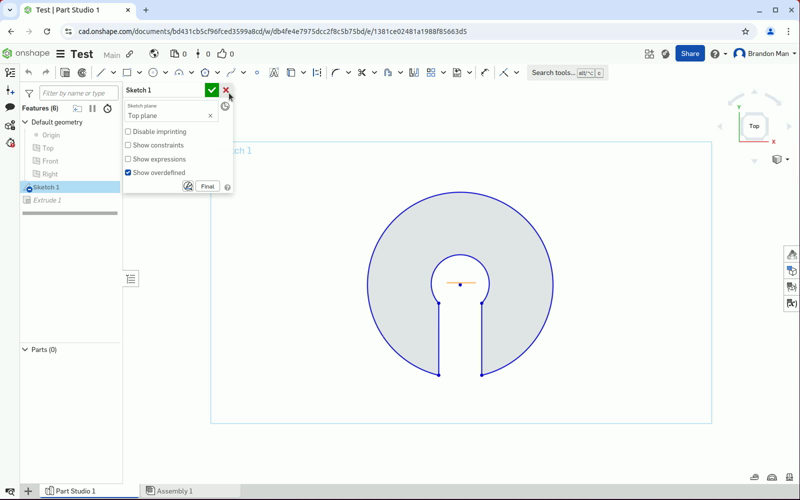
click(229, 92)
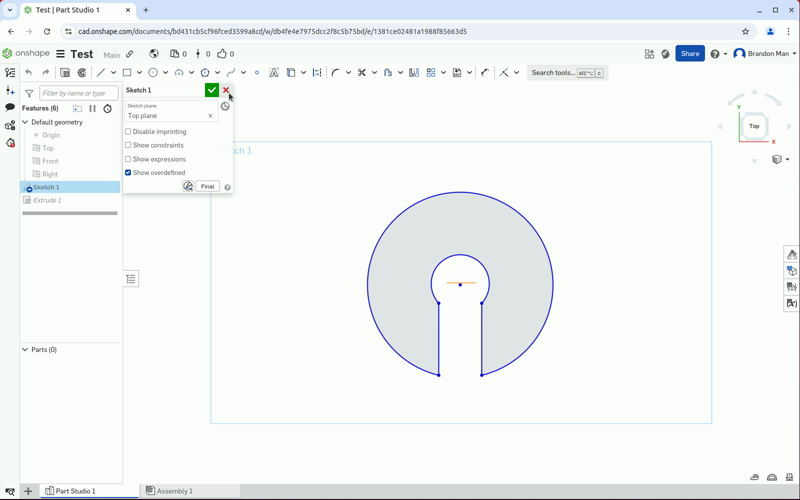
key(shift+s)
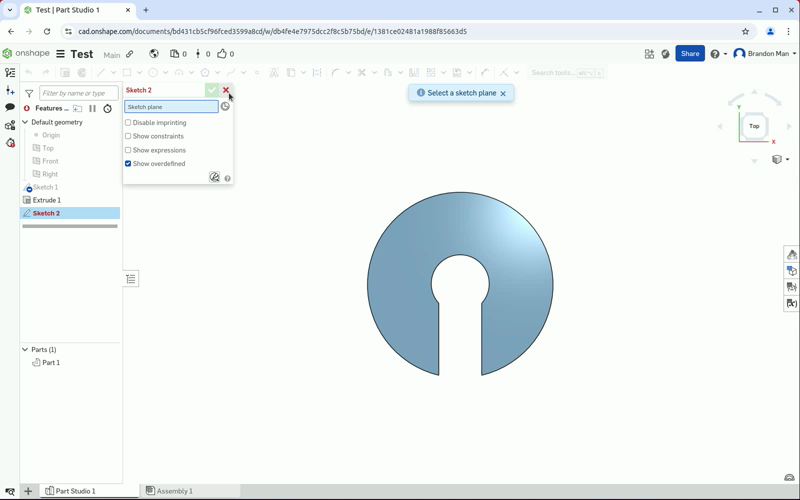
mouse_move(73, 150)
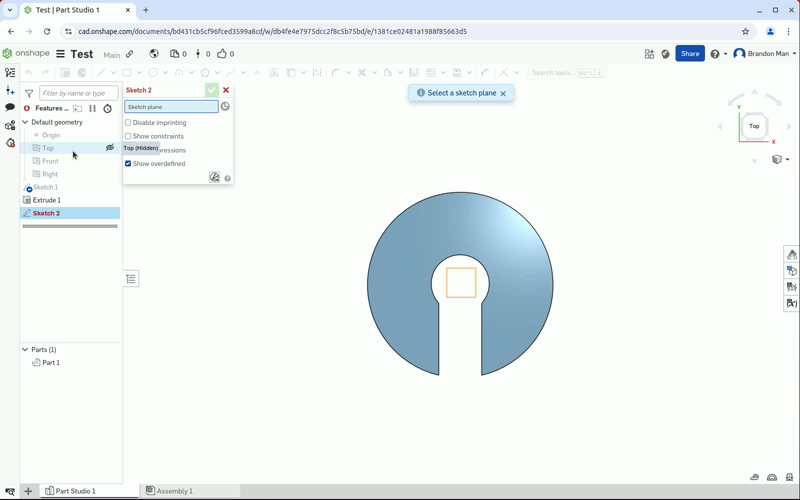
click(73, 150)
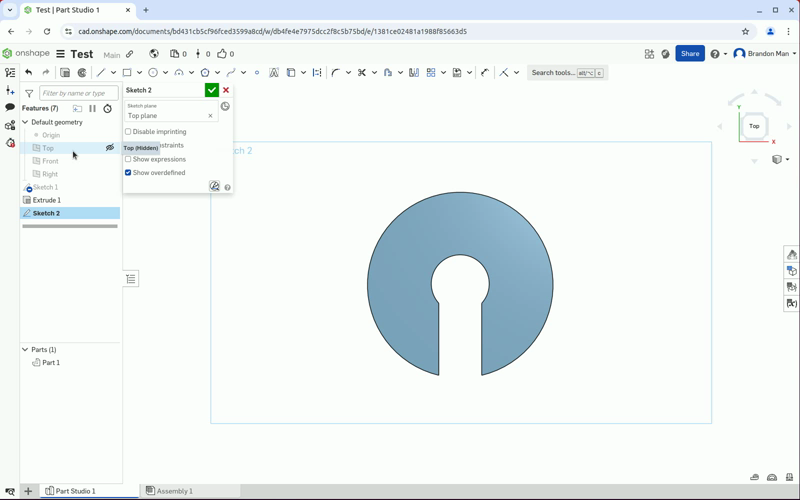
mouse_move(73, 352)
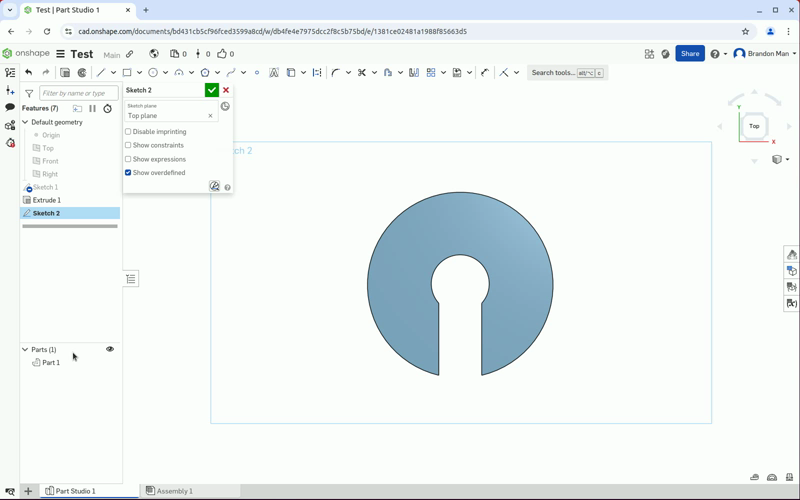
key(y)
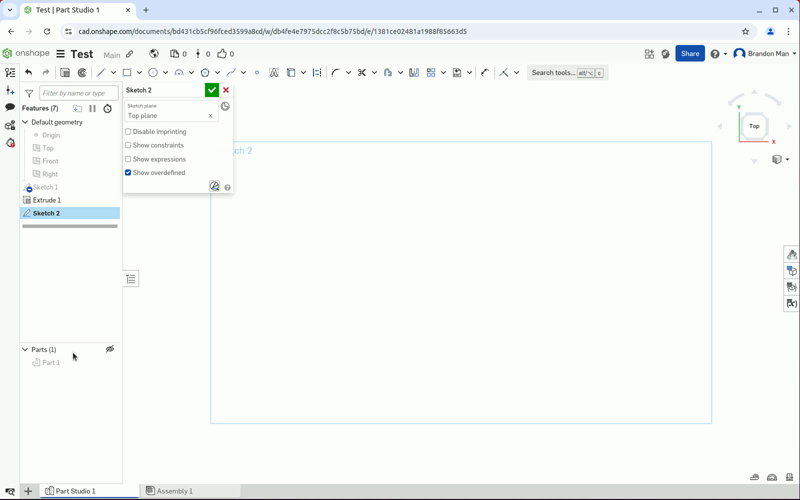
key(a)
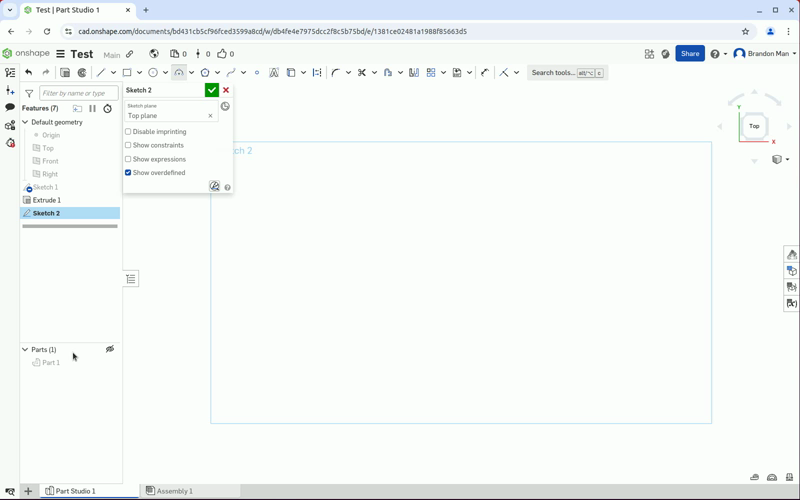
key_down(shift)
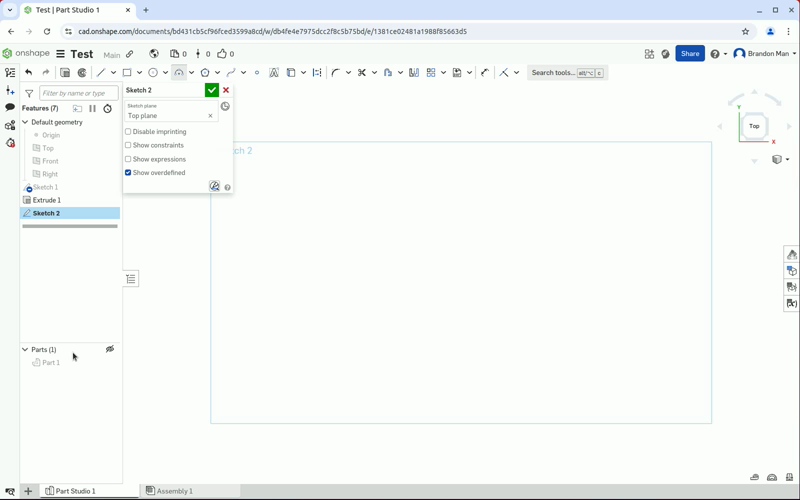
mouse_move(438, 393)
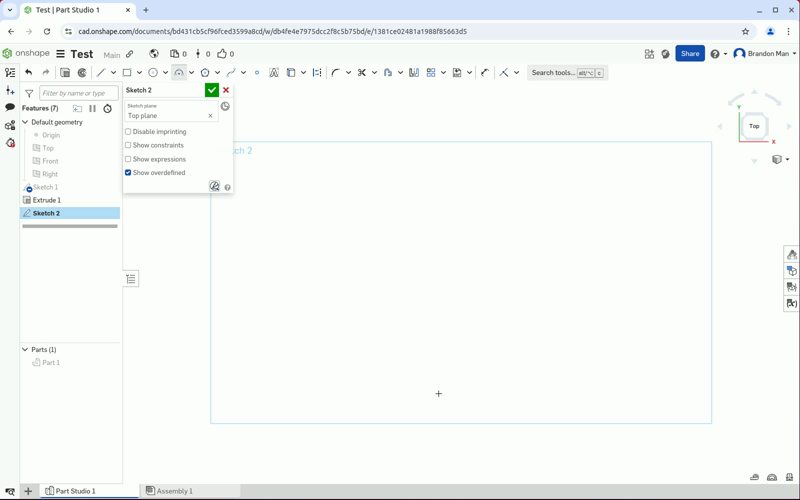
click(438, 393)
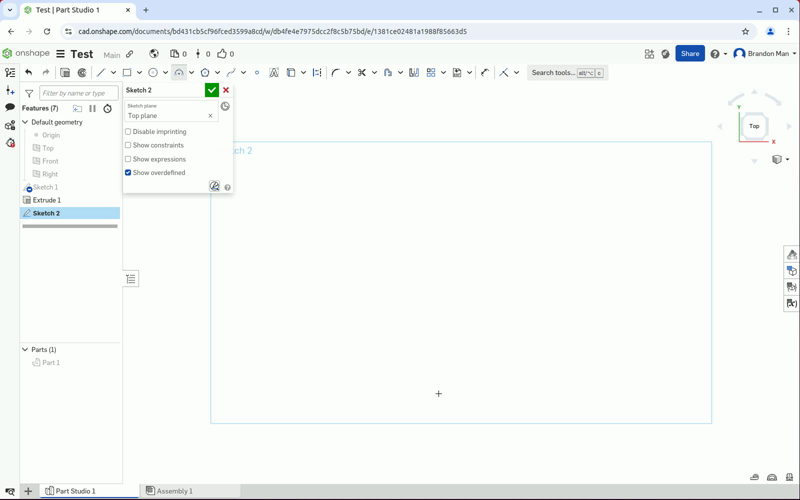
key_up(shift)
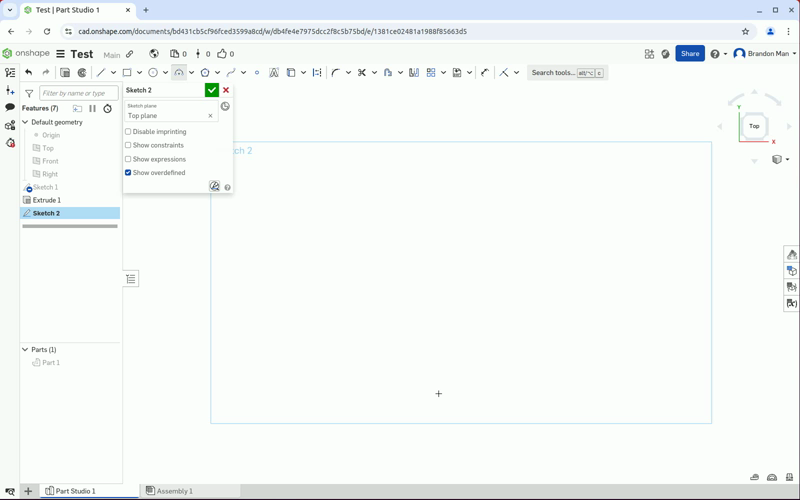
key_down(shift)
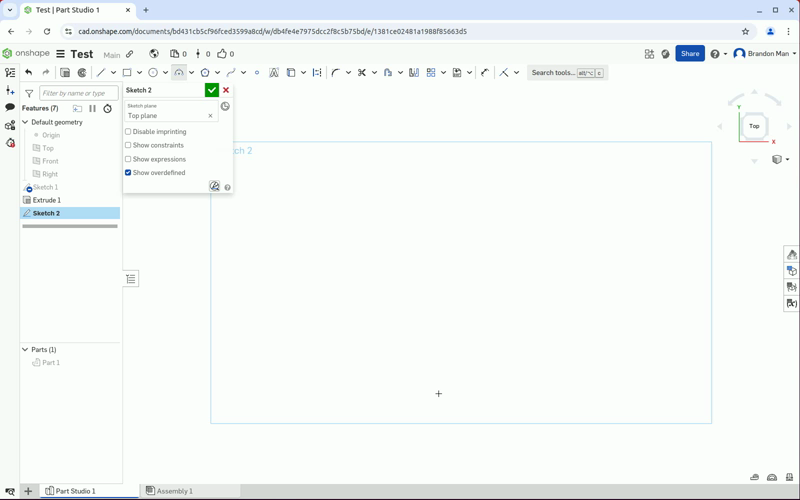
mouse_move(483, 393)
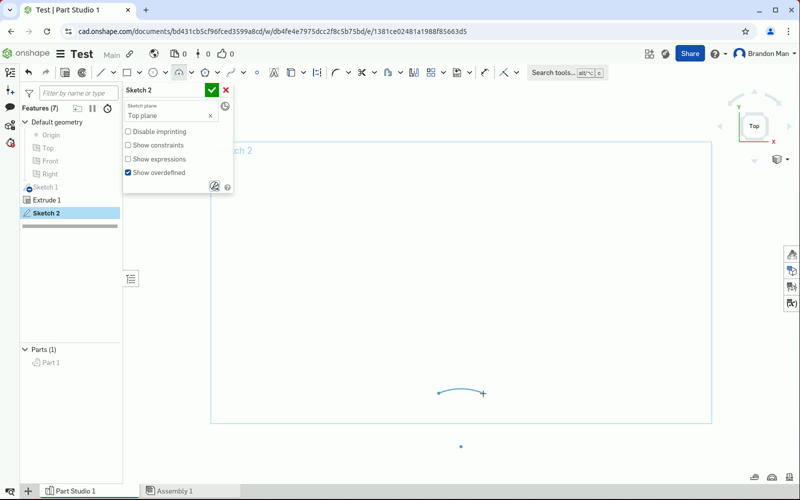
click(483, 393)
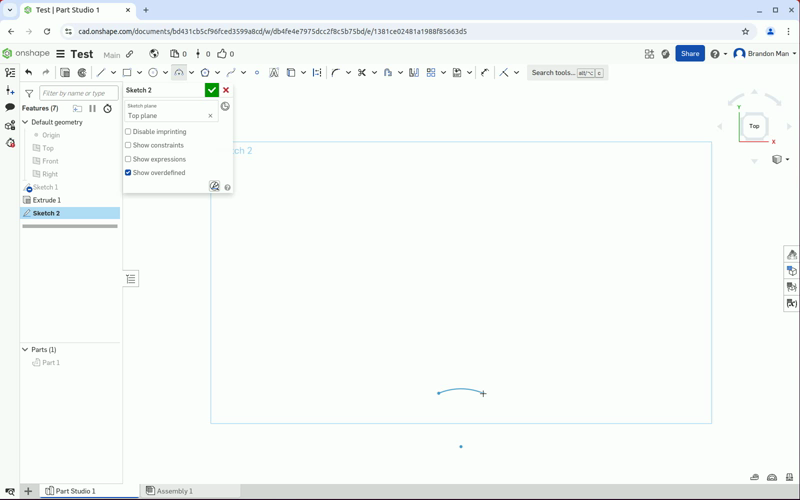
mouse_move(460, 168)
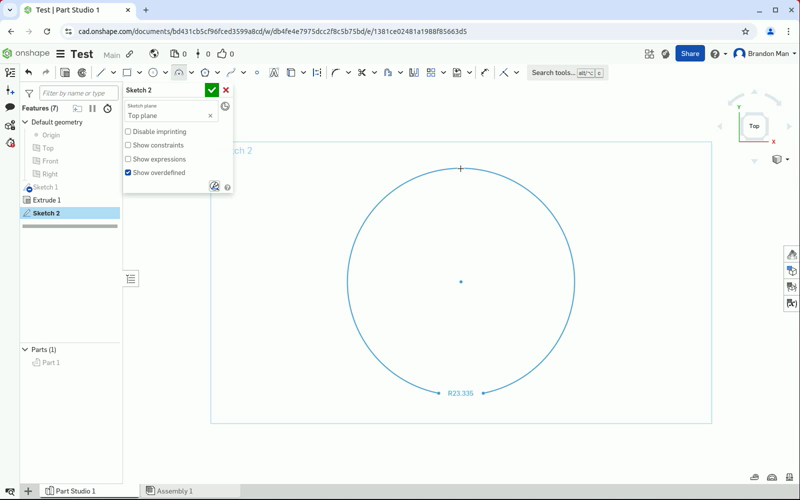
click(460, 168)
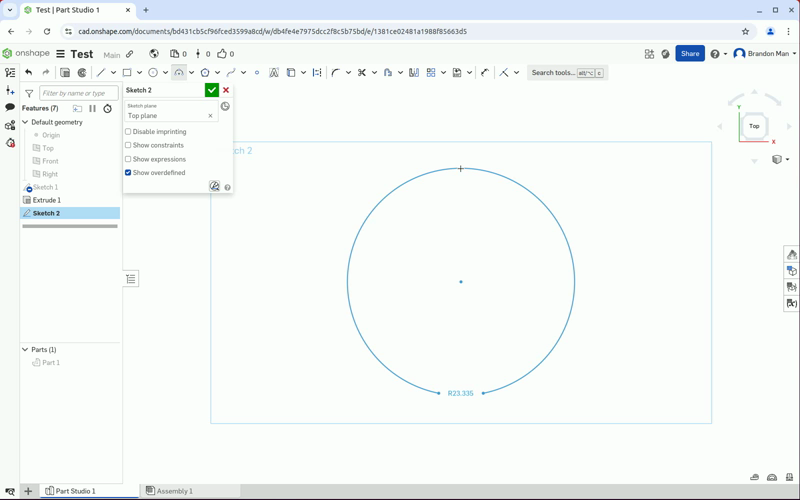
key_up(shift)
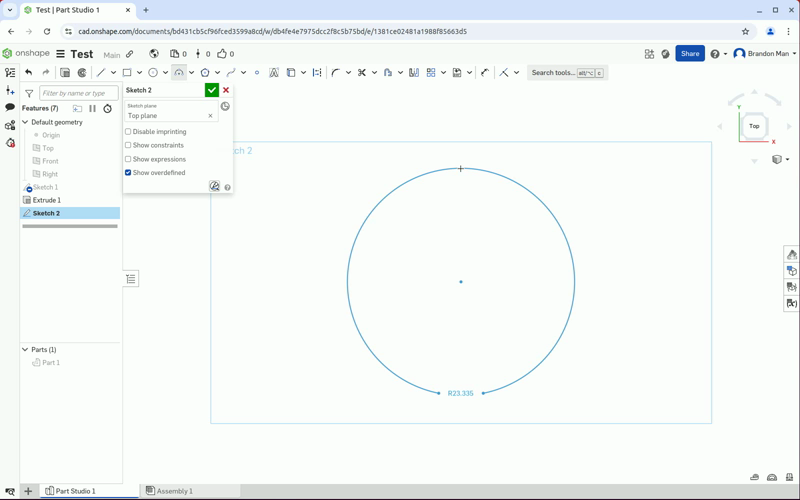
key(esc)
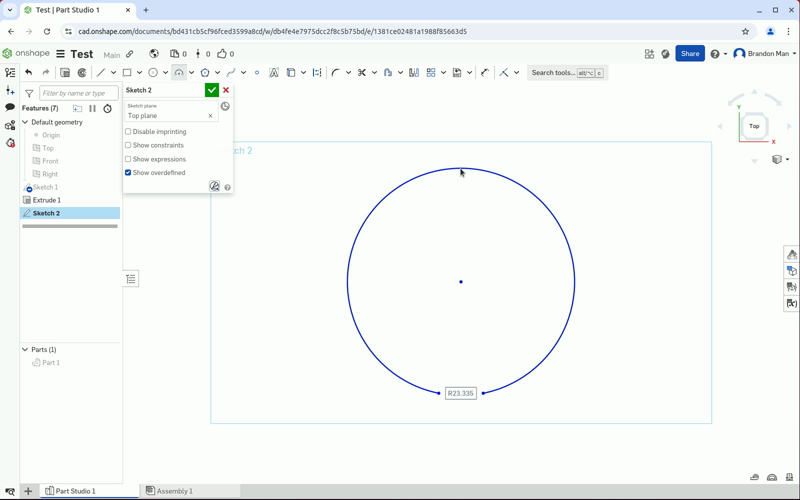
key(l)
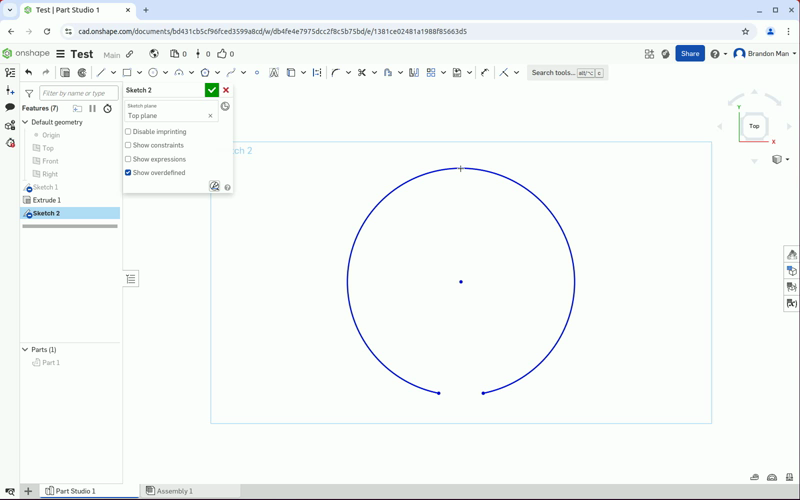
mouse_move(483, 393)
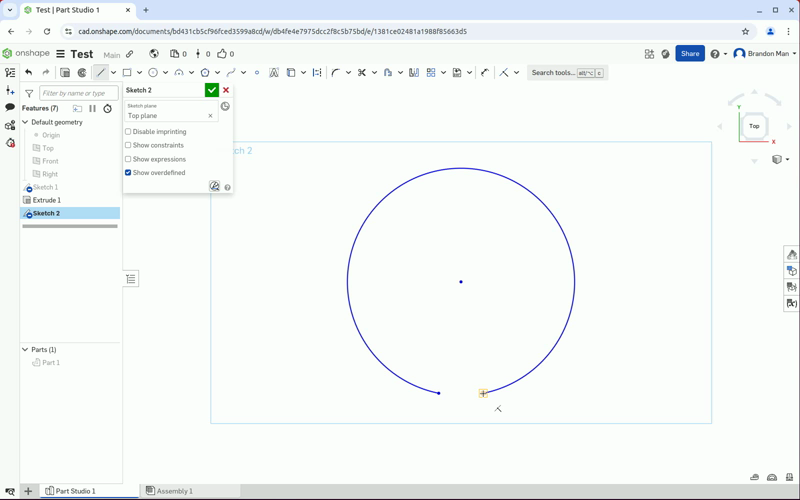
click(483, 393)
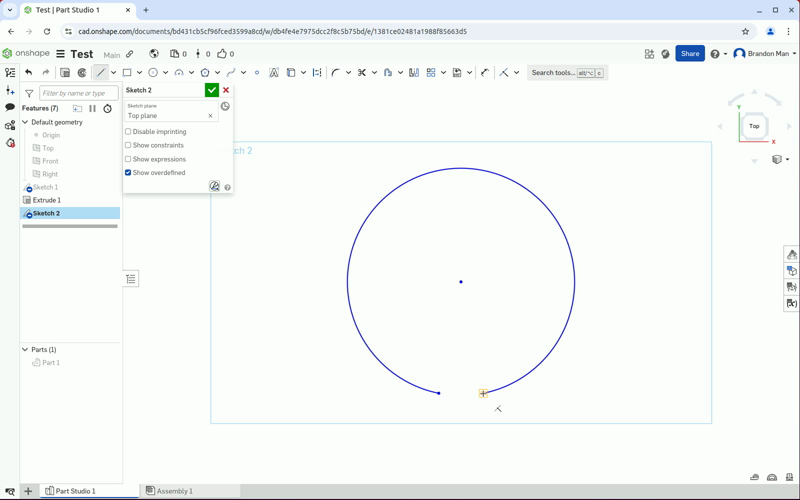
key_down(shift)
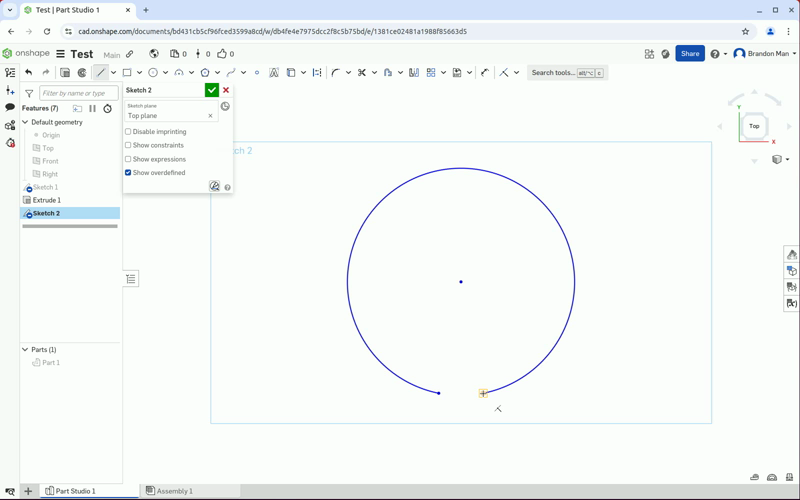
mouse_move(513, 393)
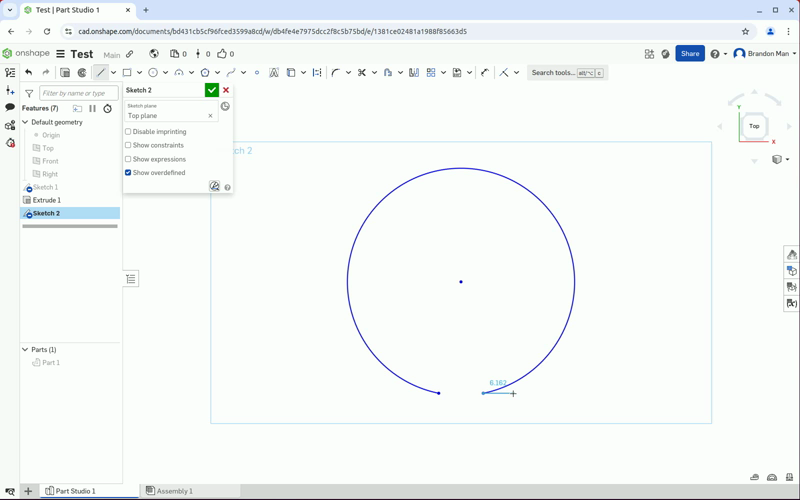
mouse_move(483, 374)
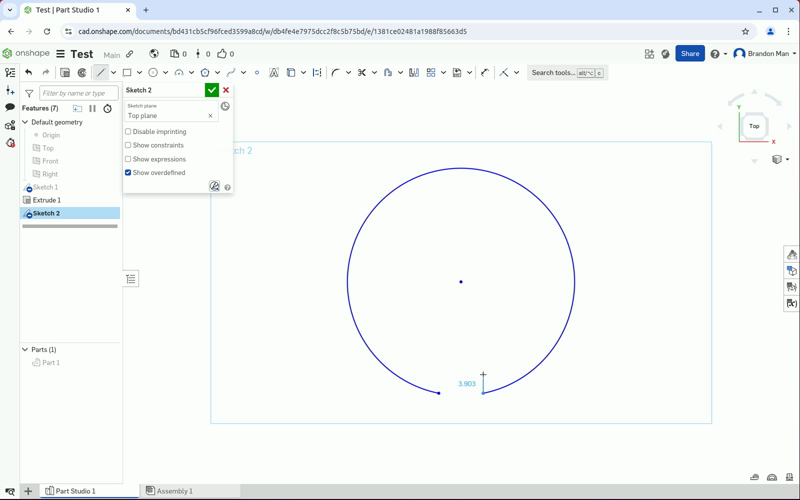
click(483, 374)
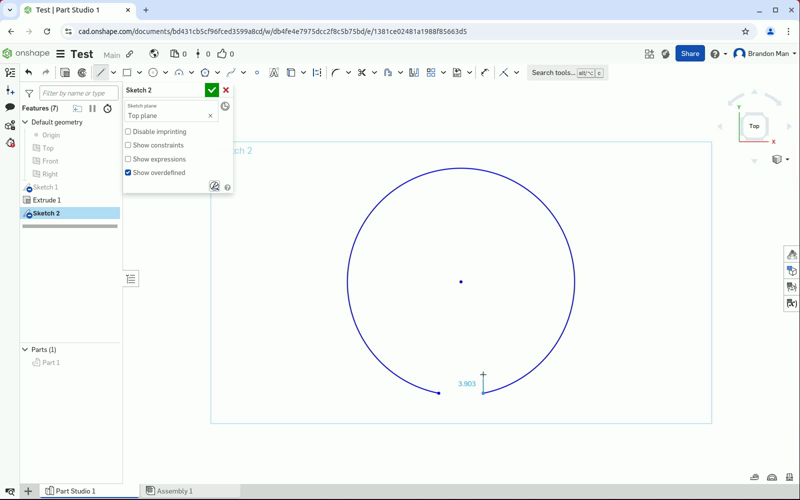
key_up(shift)
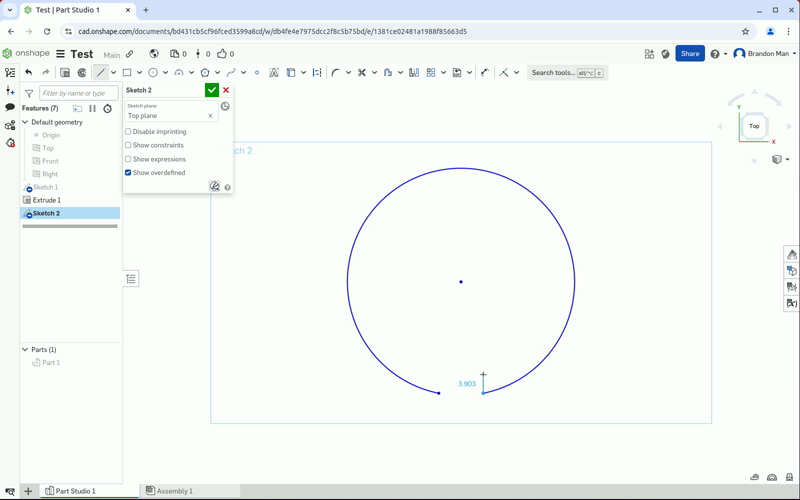
key(esc)
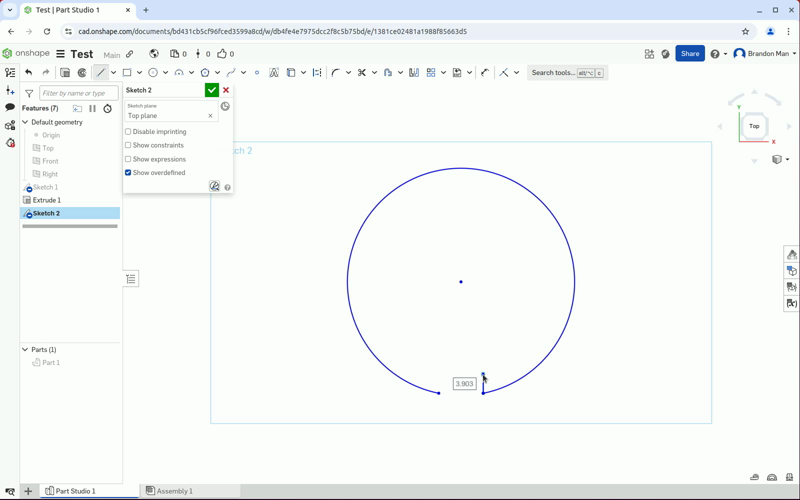
key(a)
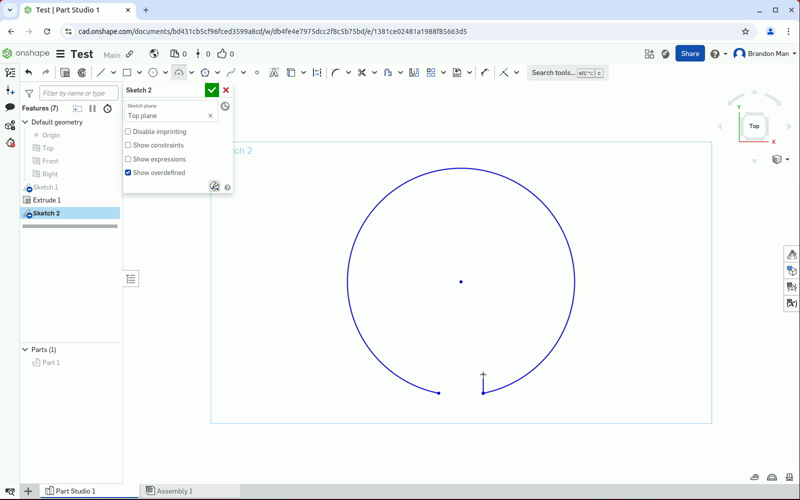
mouse_move(483, 374)
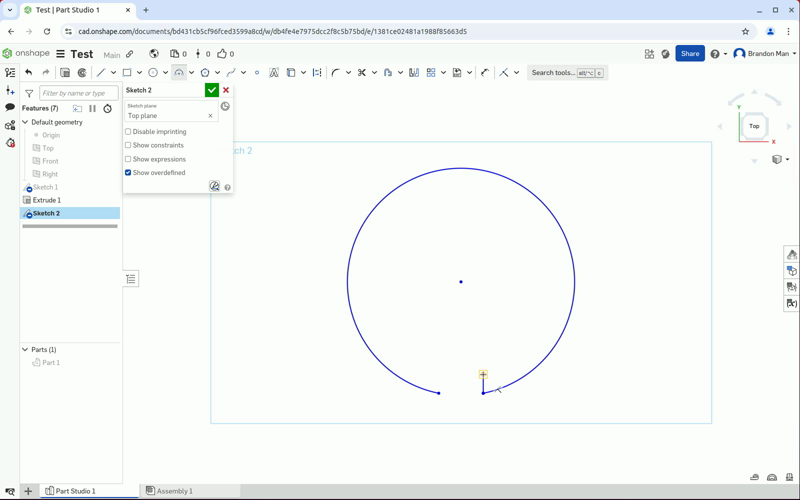
click(483, 374)
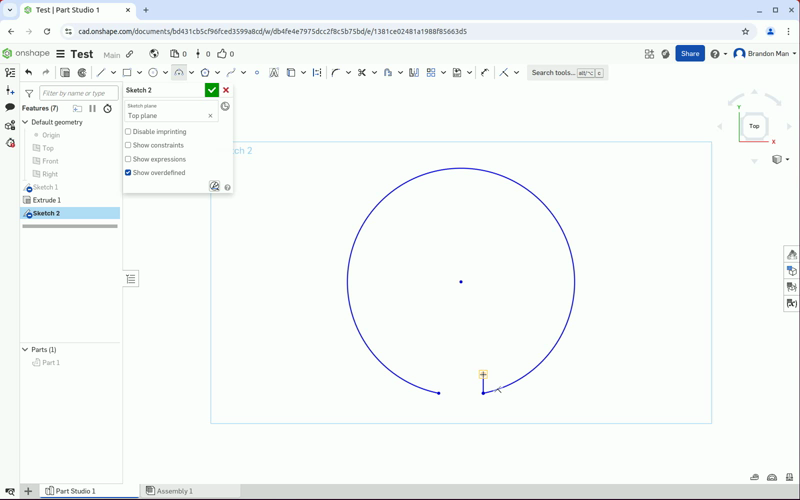
key_down(shift)
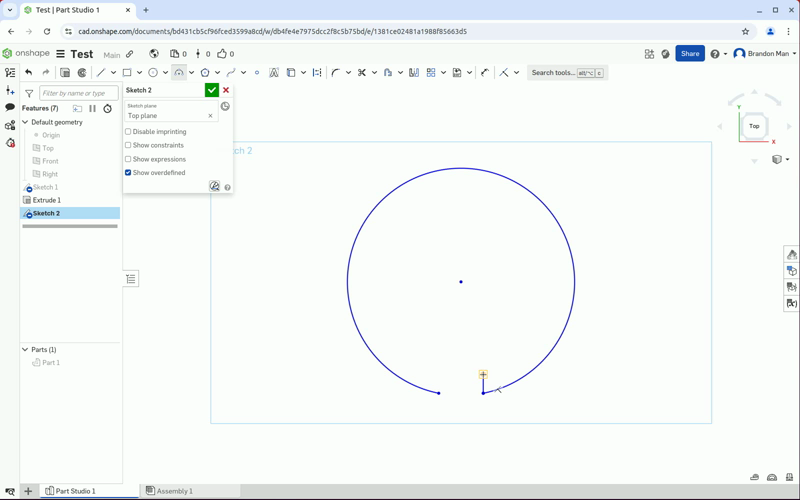
mouse_move(438, 374)
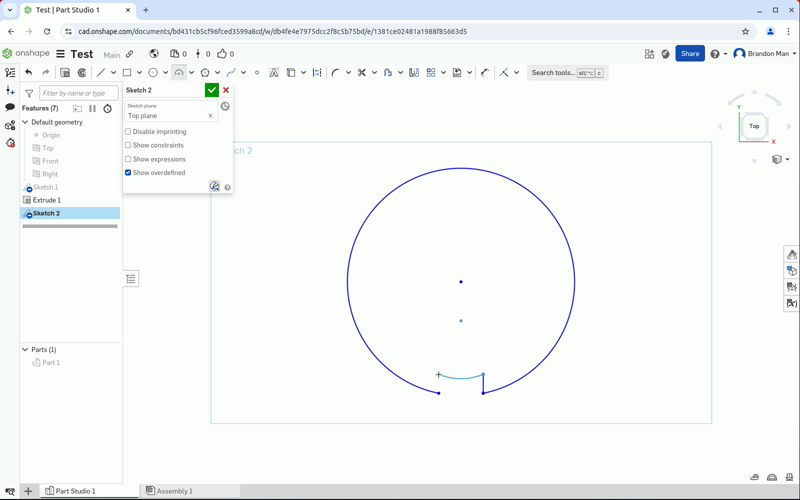
click(438, 374)
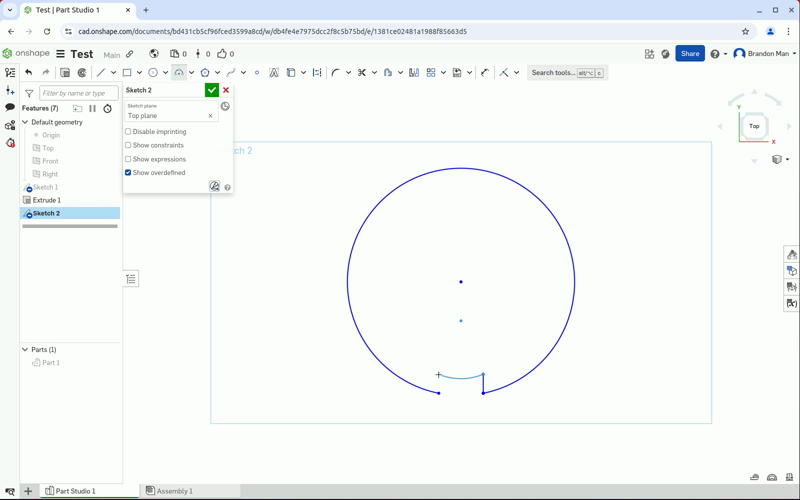
mouse_move(460, 185)
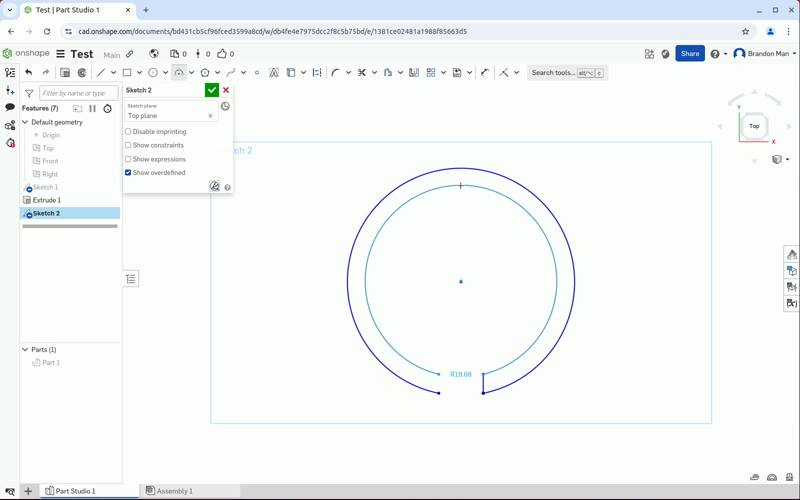
click(460, 185)
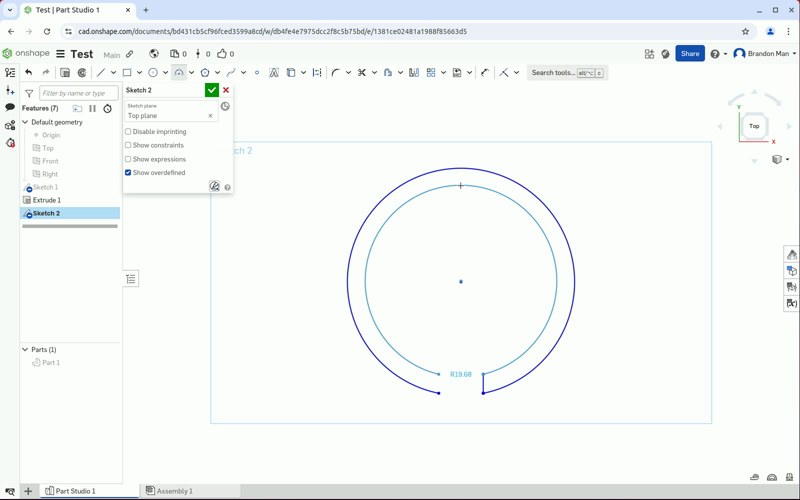
key_up(shift)
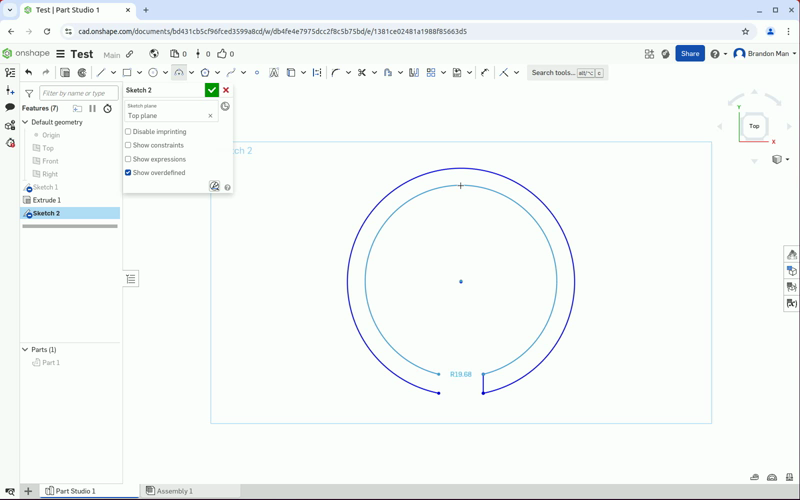
key(esc)
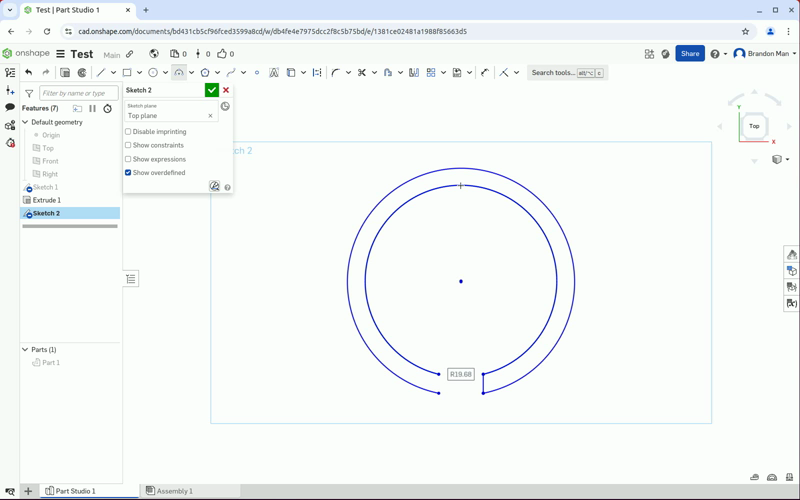
key(l)
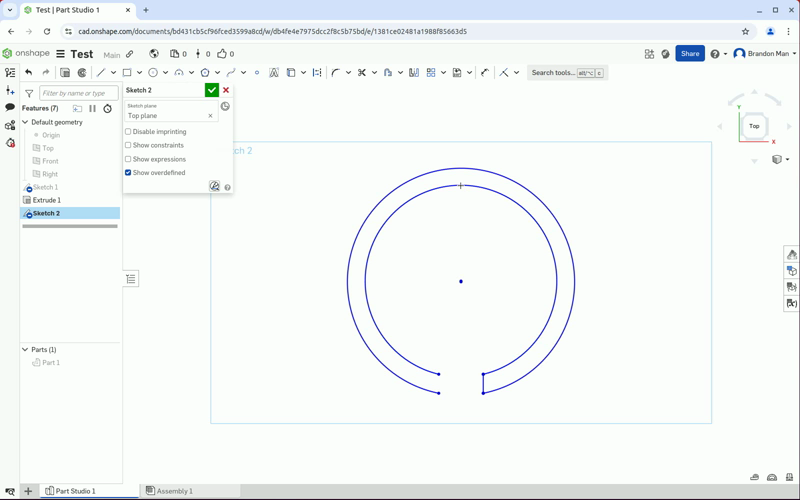
mouse_move(438, 374)
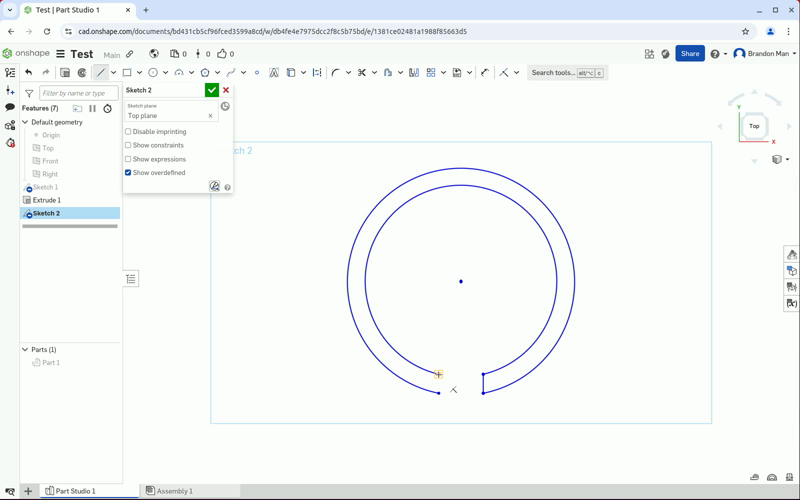
click(438, 374)
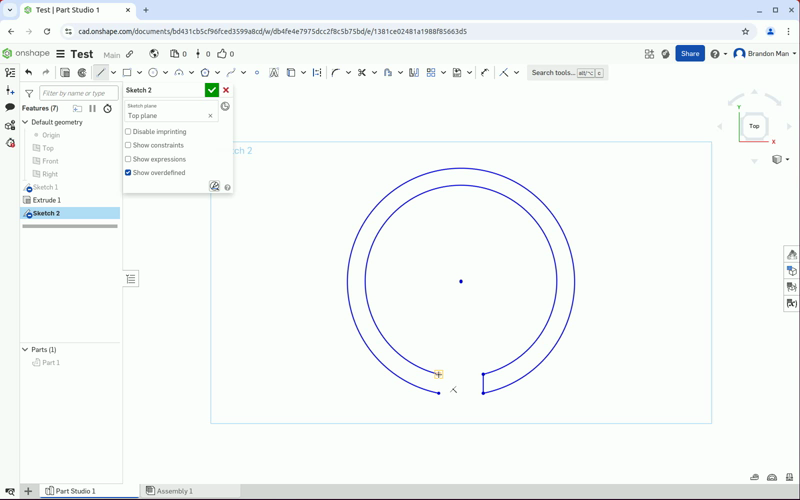
mouse_move(468, 374)
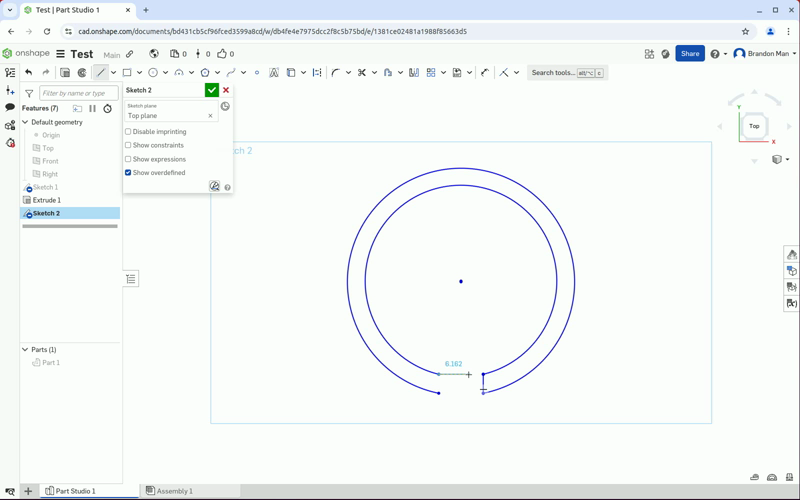
key_down(shift)
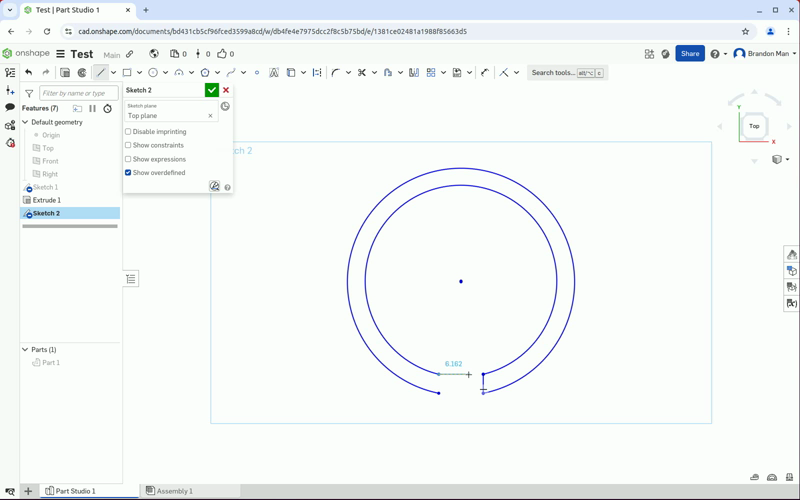
mouse_move(438, 393)
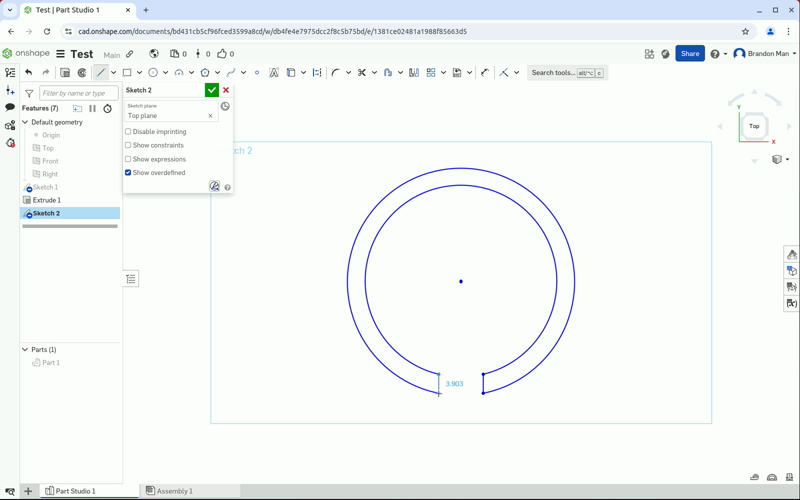
key_up(shift)
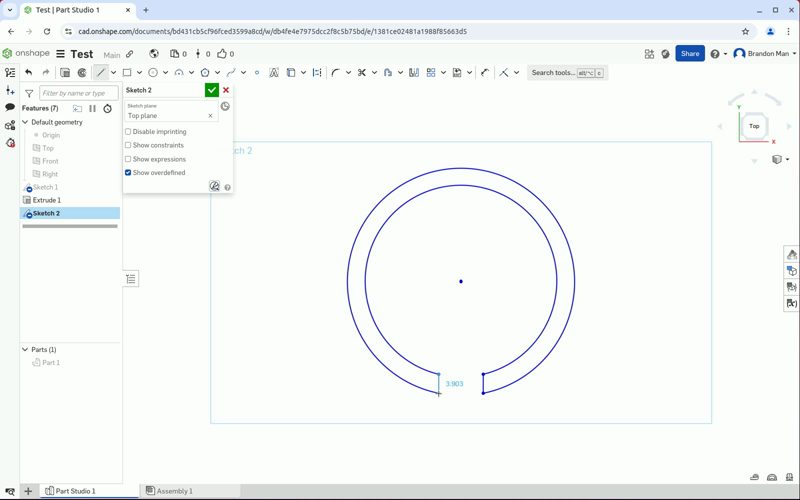
click(438, 393)
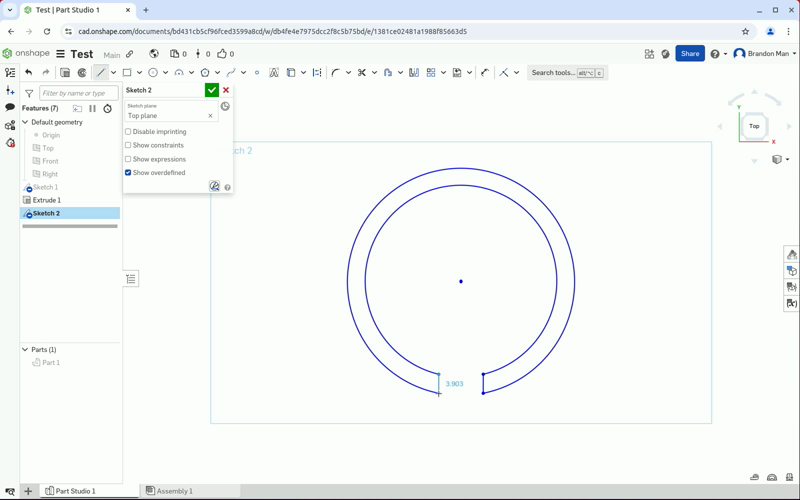
key(esc)
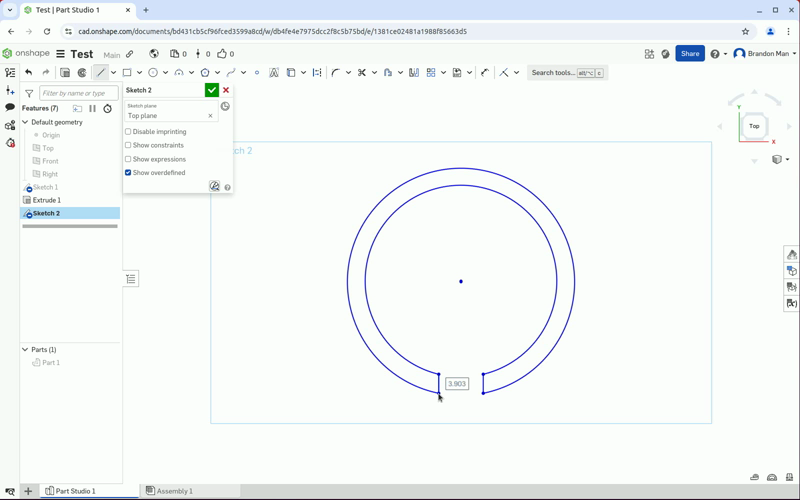
mouse_move(371, 339)
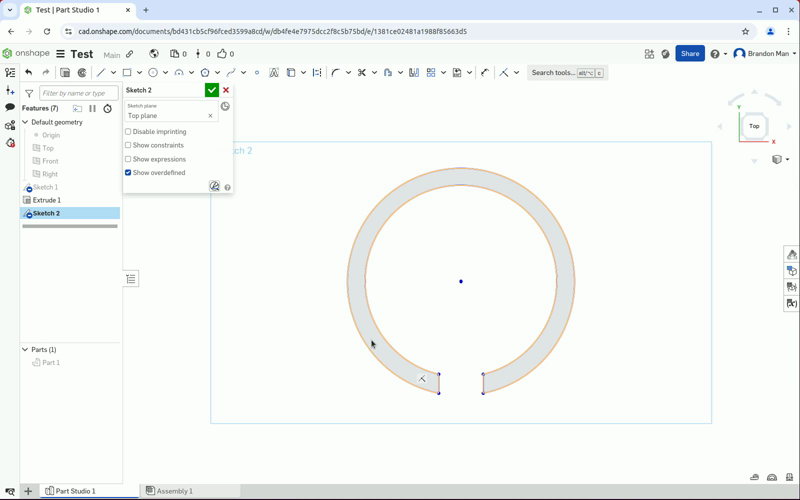
click(371, 339)
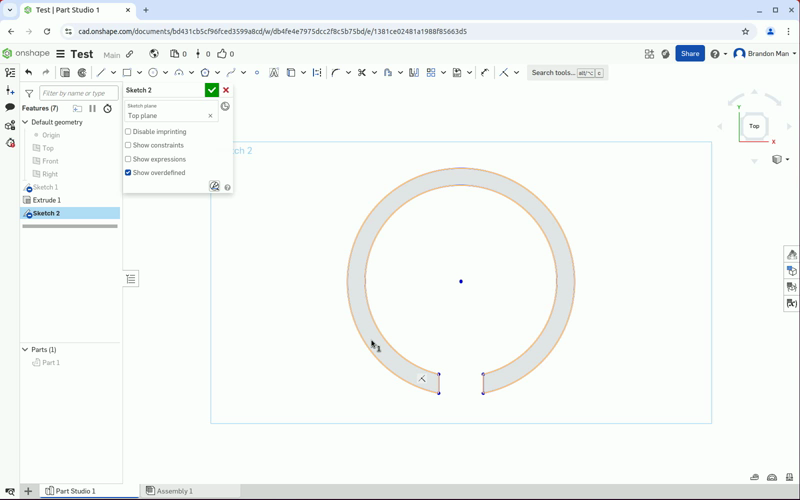
mouse_move(73, 352)
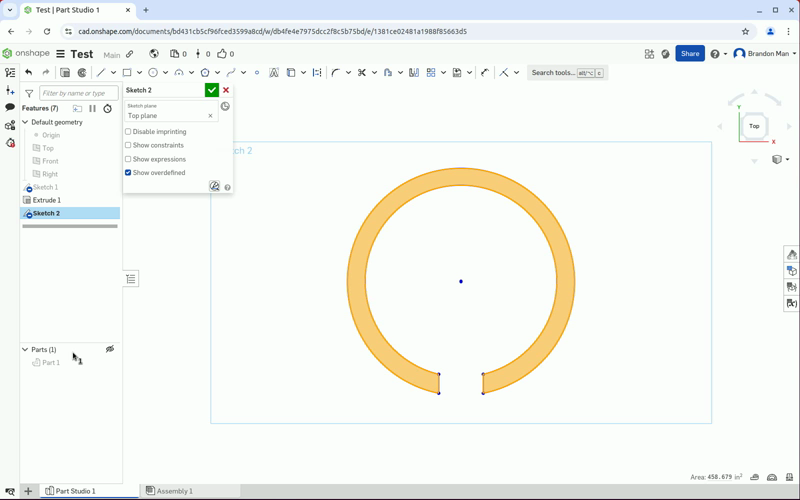
key(shift+y)
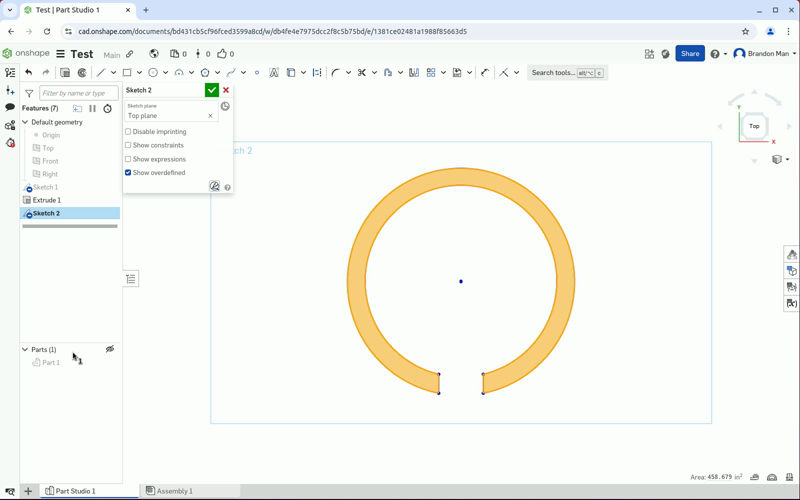
key(shift+e)
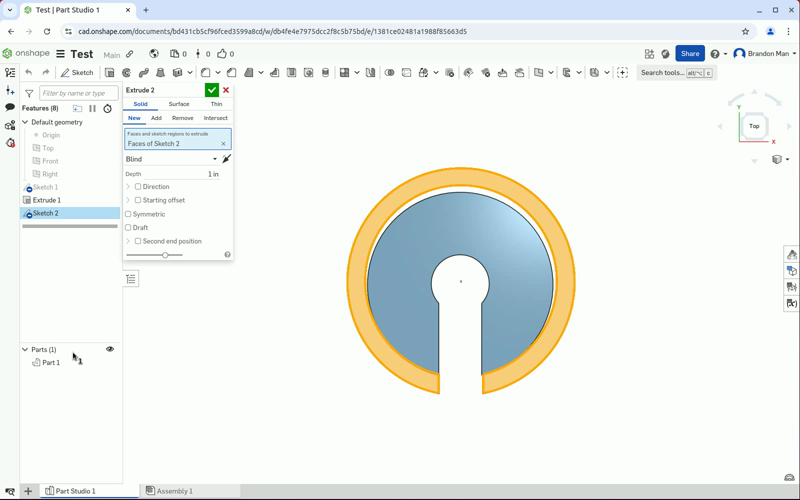
mouse_move(143, 106)
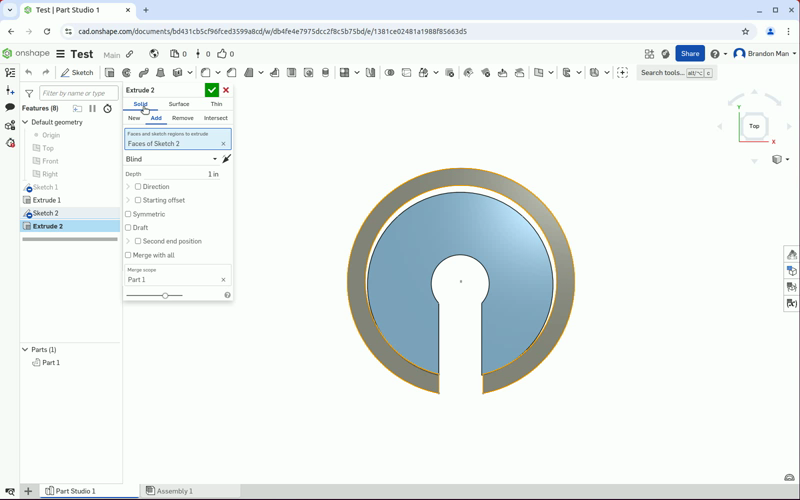
click(143, 106)
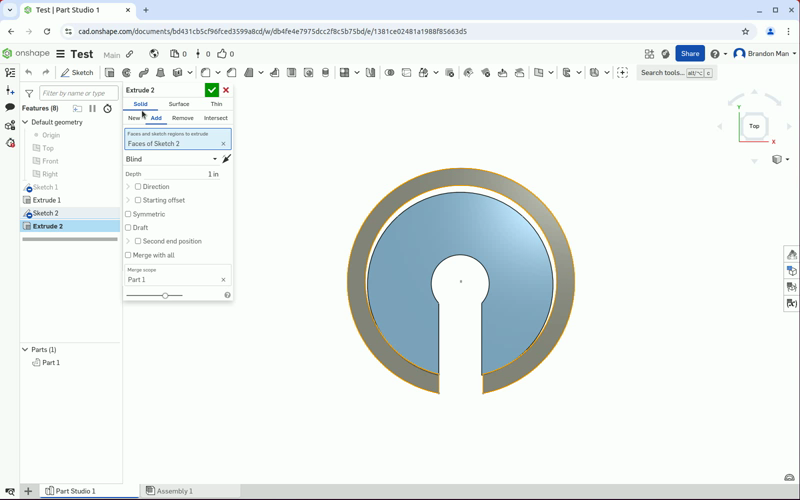
mouse_move(137, 120)
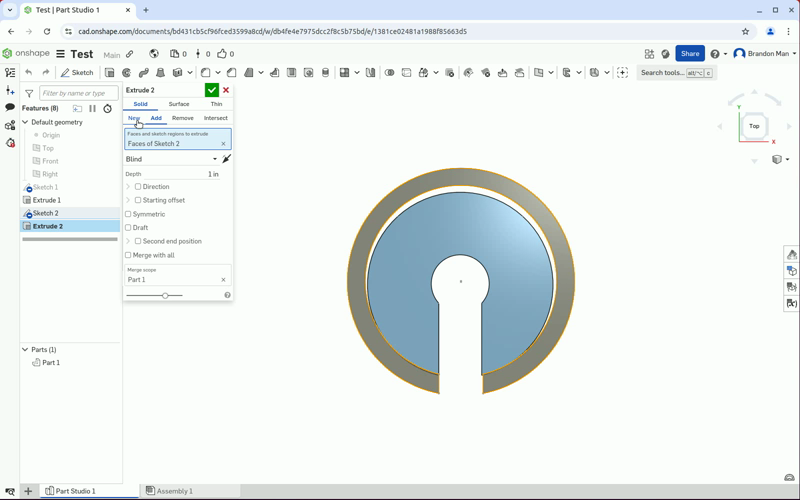
click(137, 120)
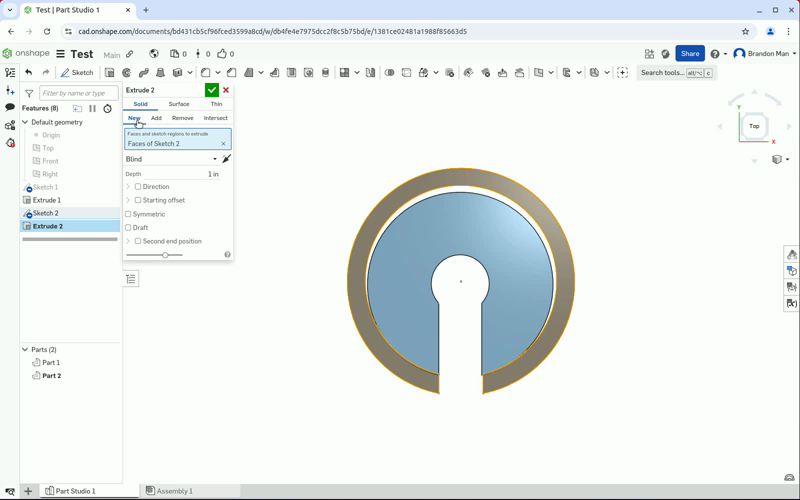
key(tab, 4)
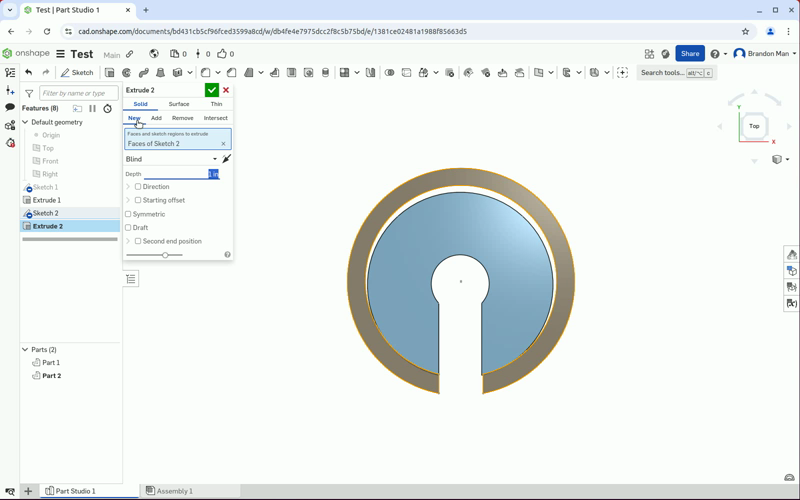
text(1.204)
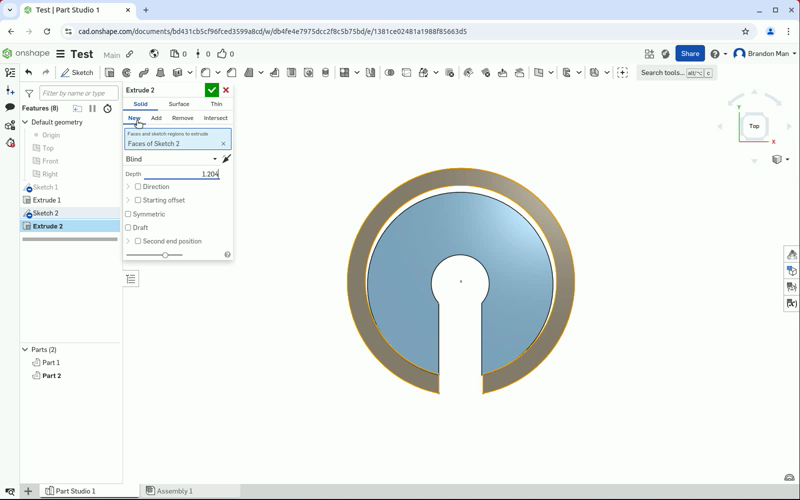
key(enter)
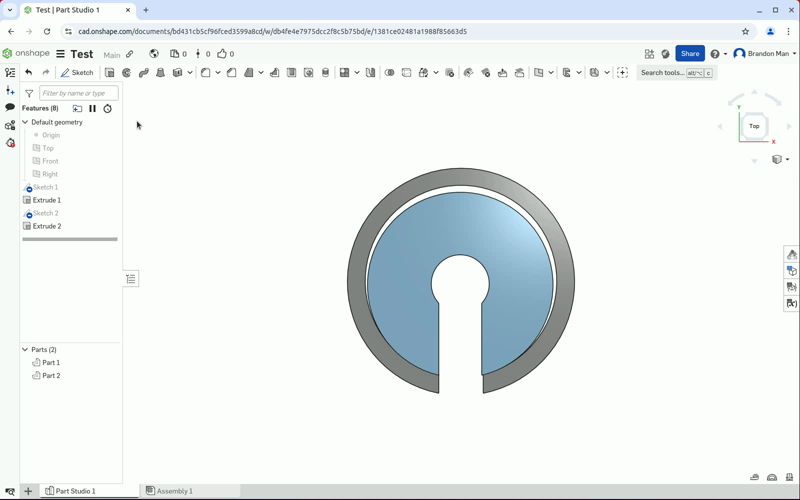
key(shift+h)
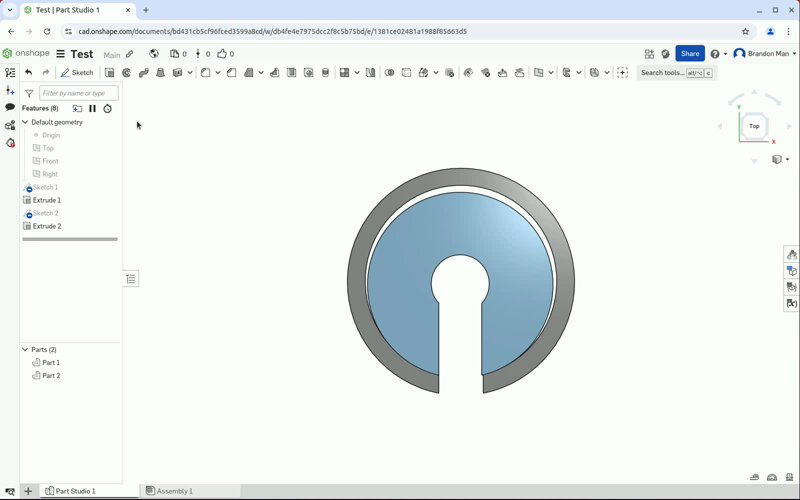
key(shift+h)
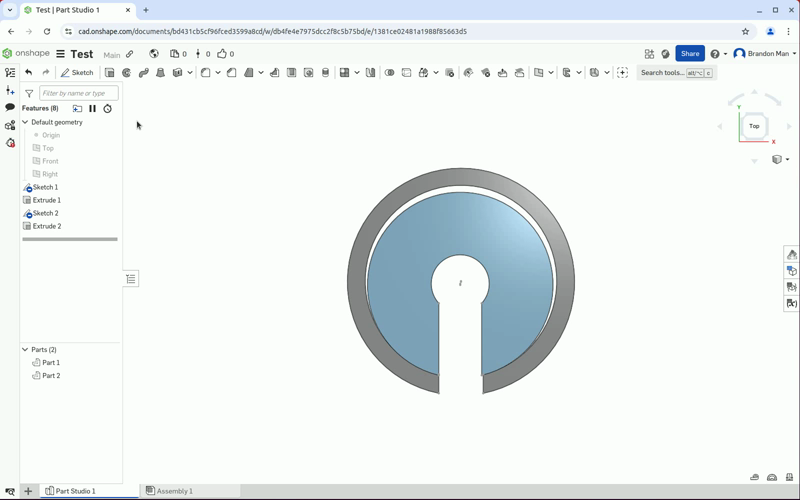
key(shift+7)
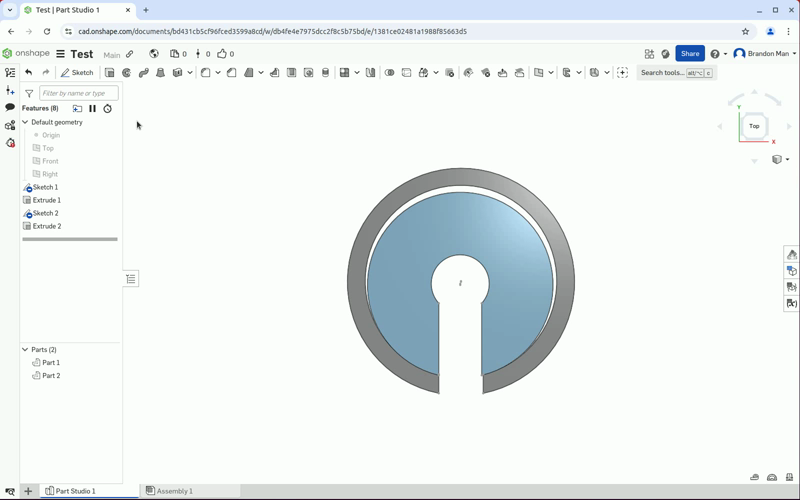
key(up, 3)
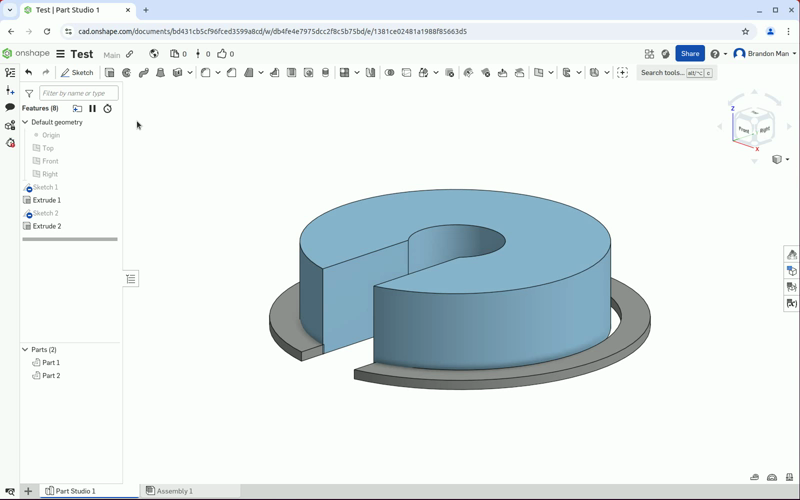
key(left, 3)
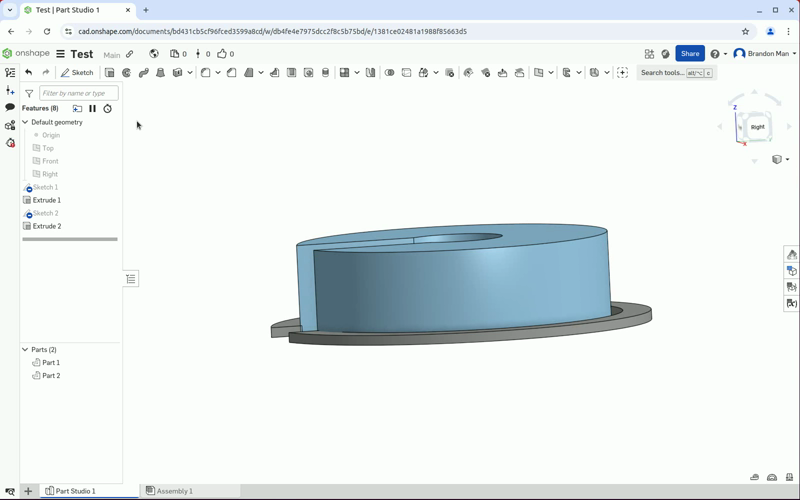
key(right, 3)
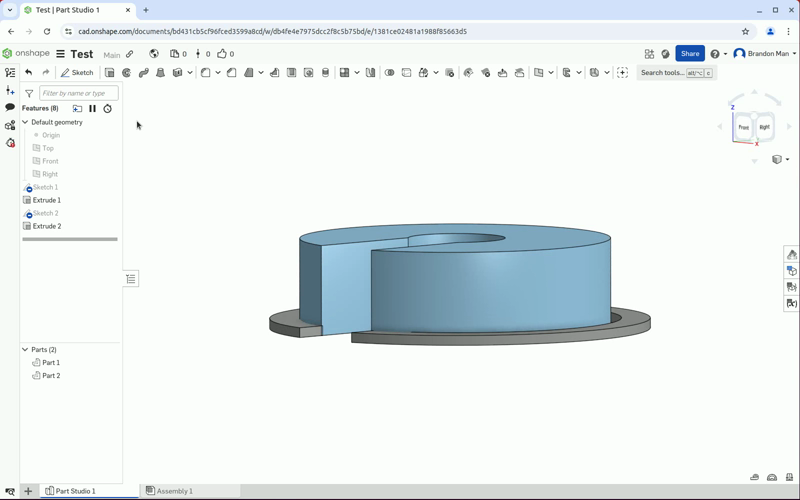
key(down, 3)
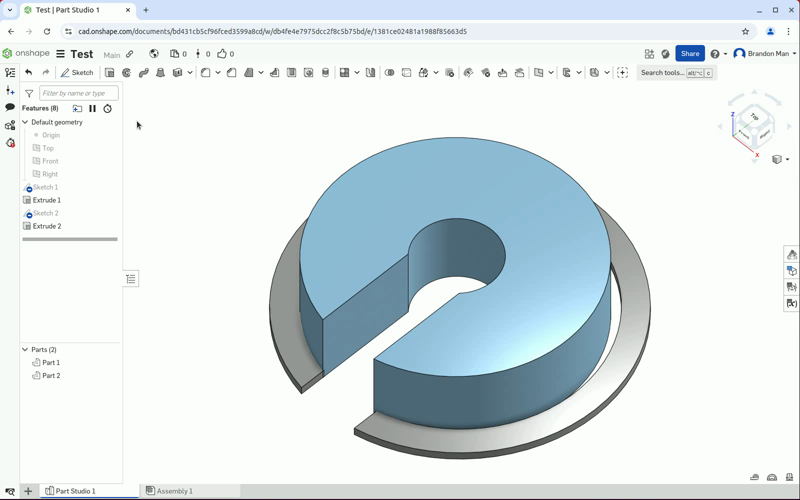
mouse_move(73, 189)
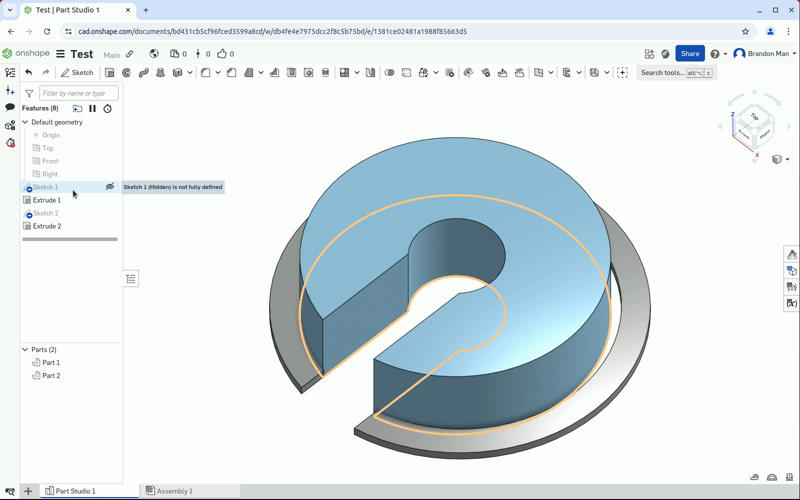
click(73, 189)